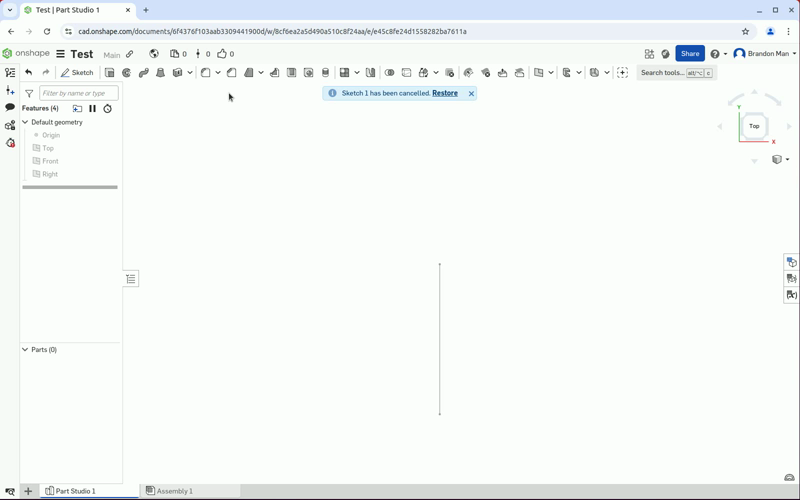
key(shift+h)
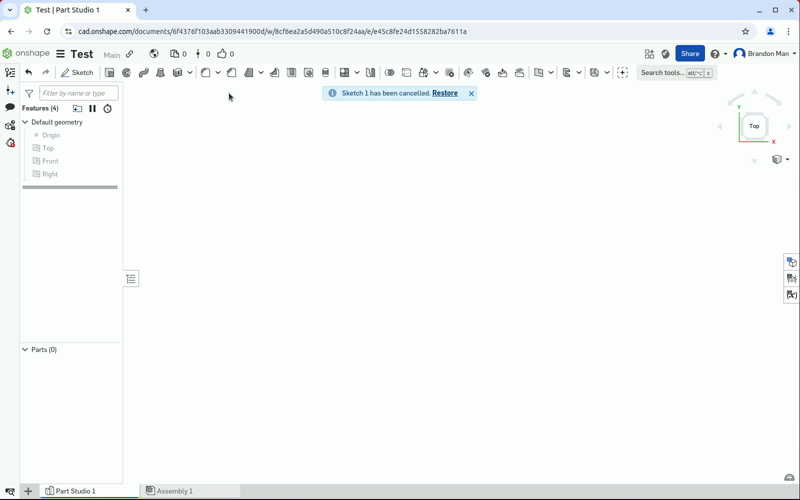
key(shift+s)
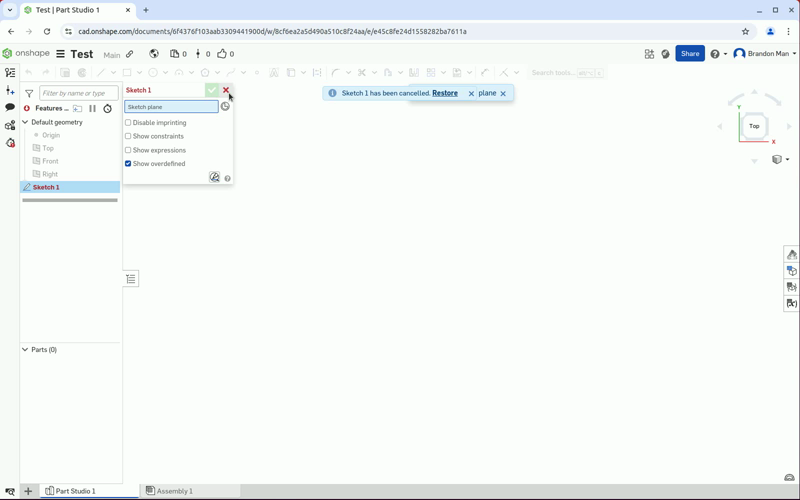
mouse_move(73, 150)
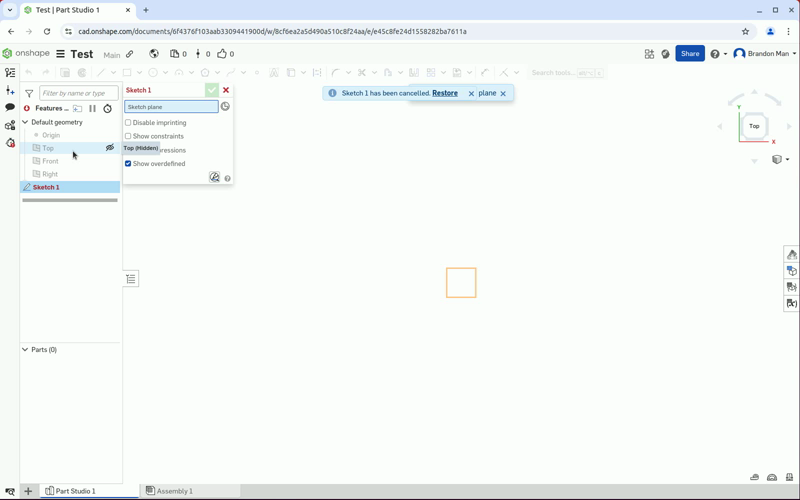
click(73, 150)
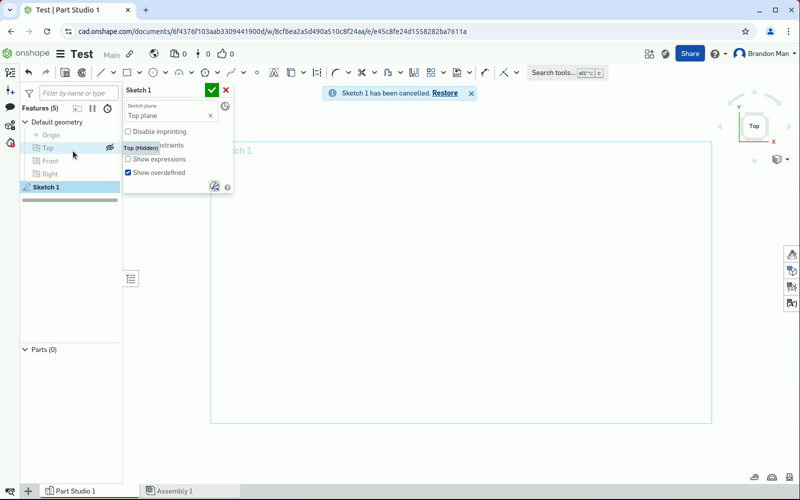
mouse_move(73, 352)
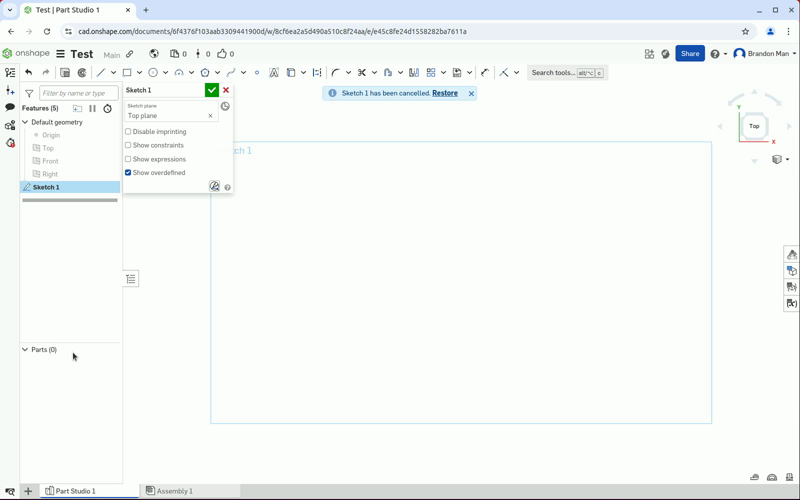
key(y)
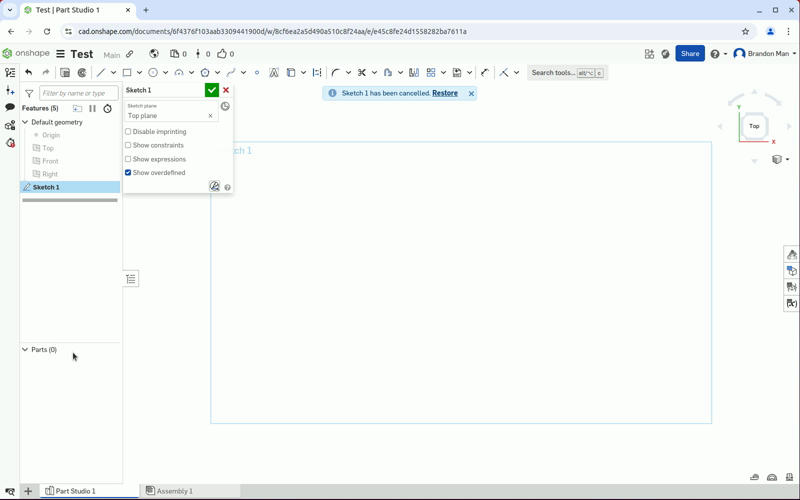
key(l)
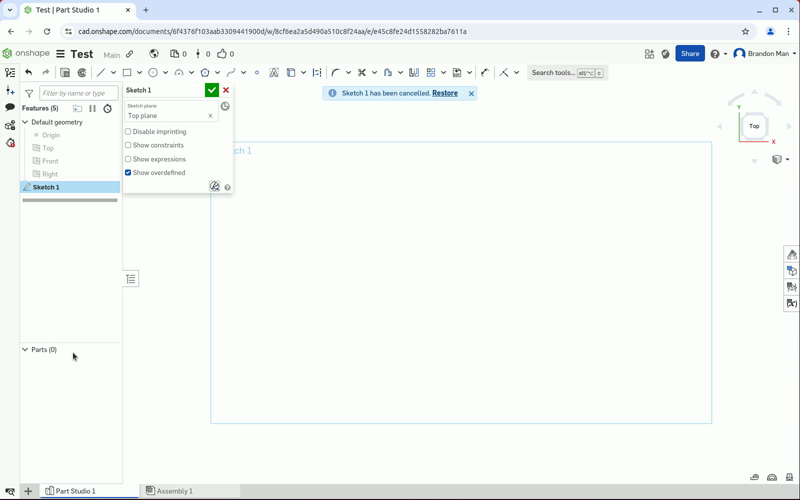
key_down(shift)
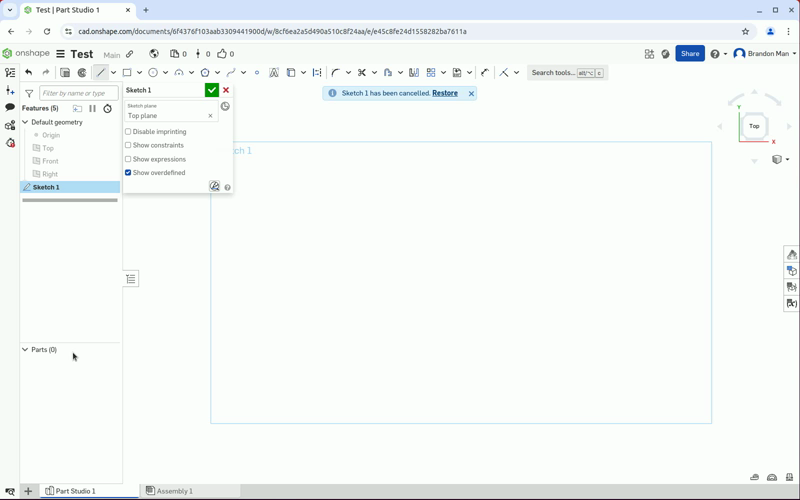
mouse_move(388, 395)
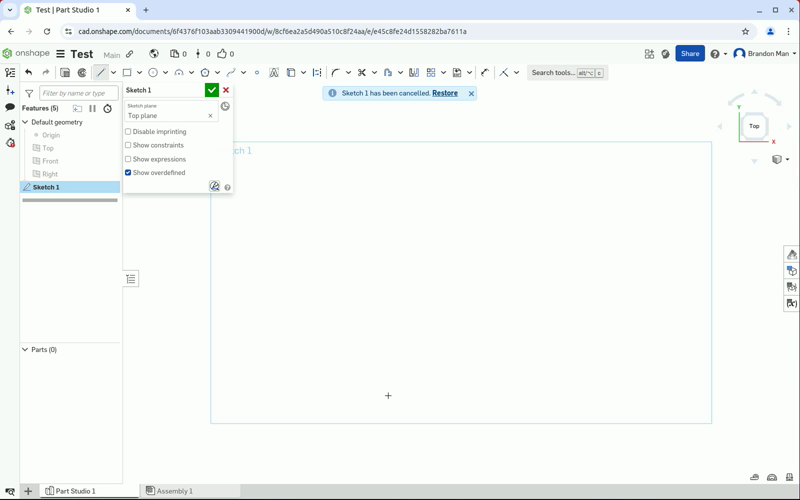
click(388, 395)
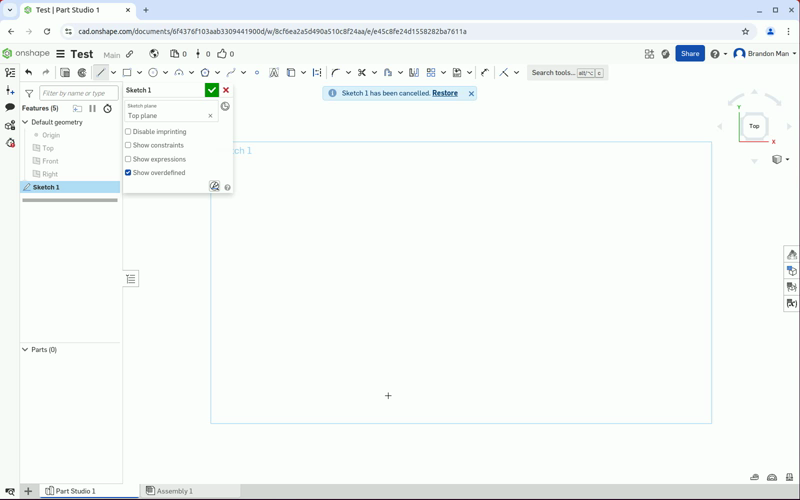
key_up(shift)
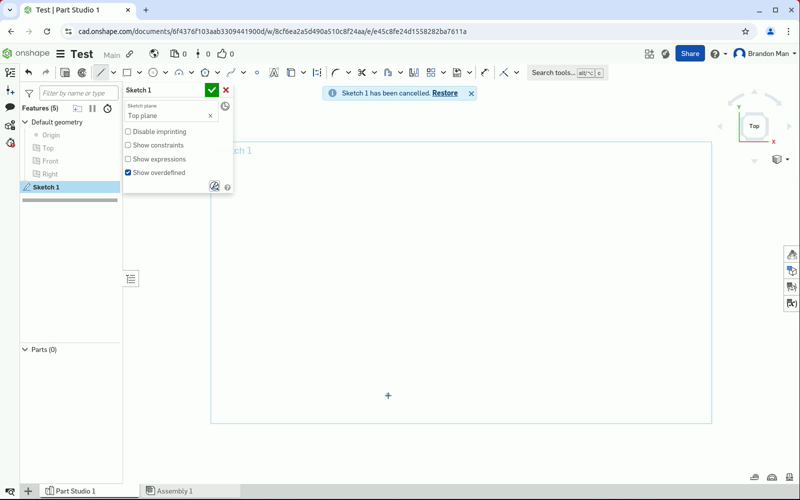
key_down(shift)
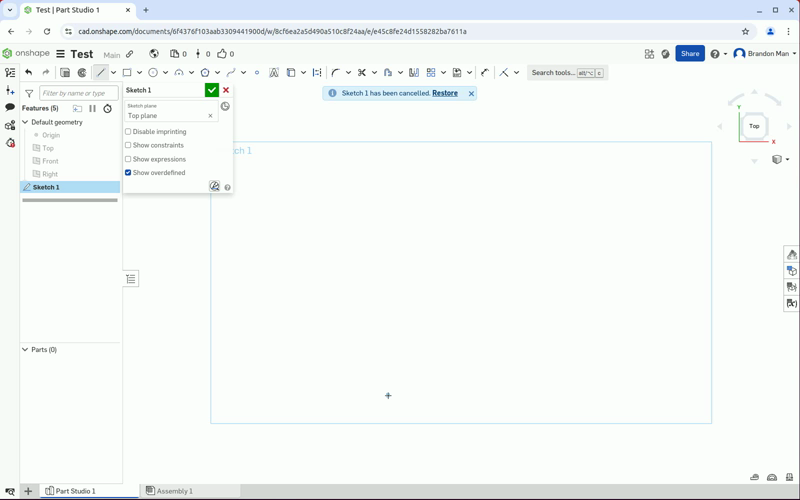
mouse_move(531, 395)
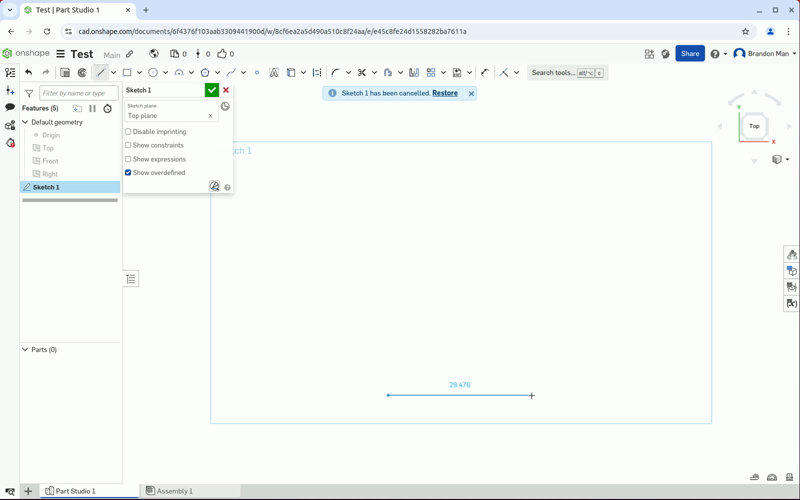
click(531, 395)
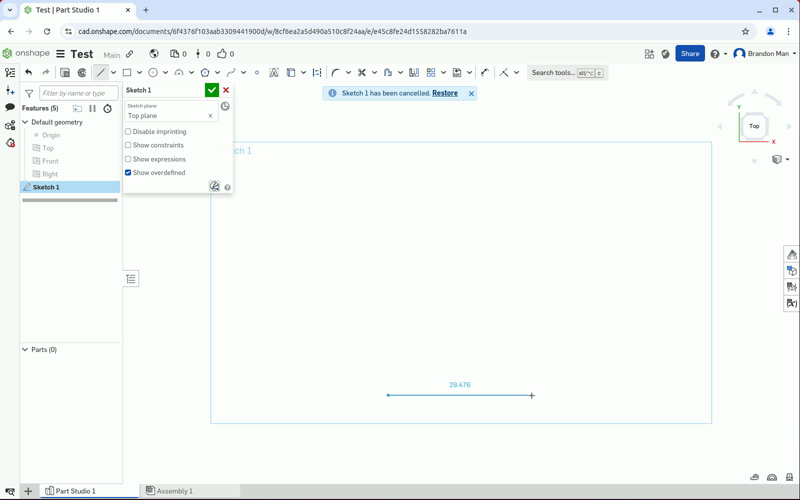
key_up(shift)
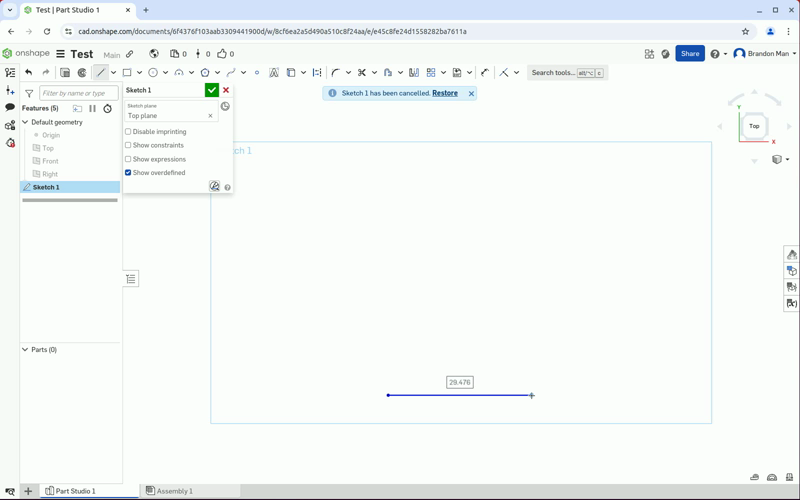
key_down(shift)
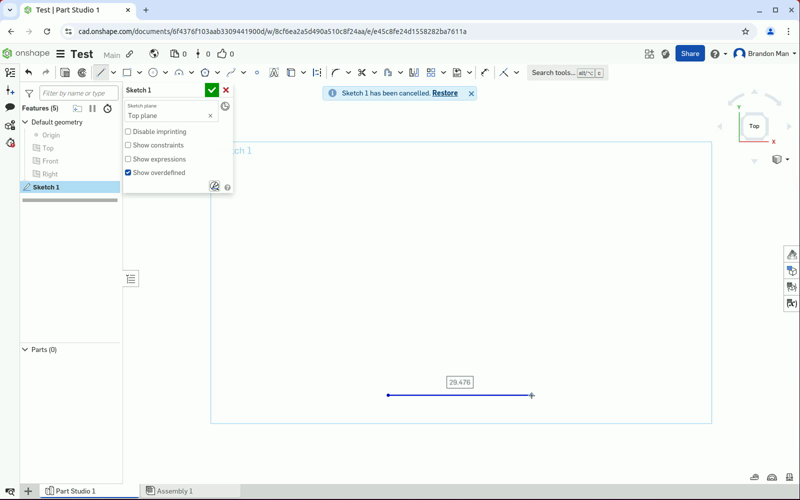
mouse_move(461, 171)
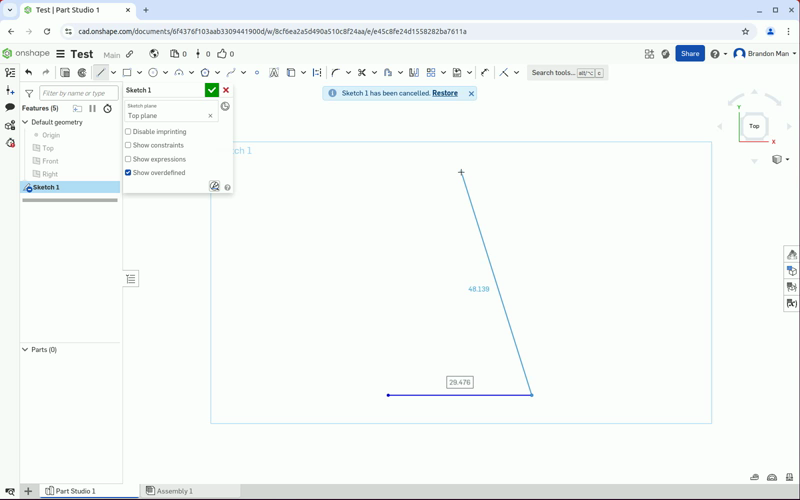
click(461, 171)
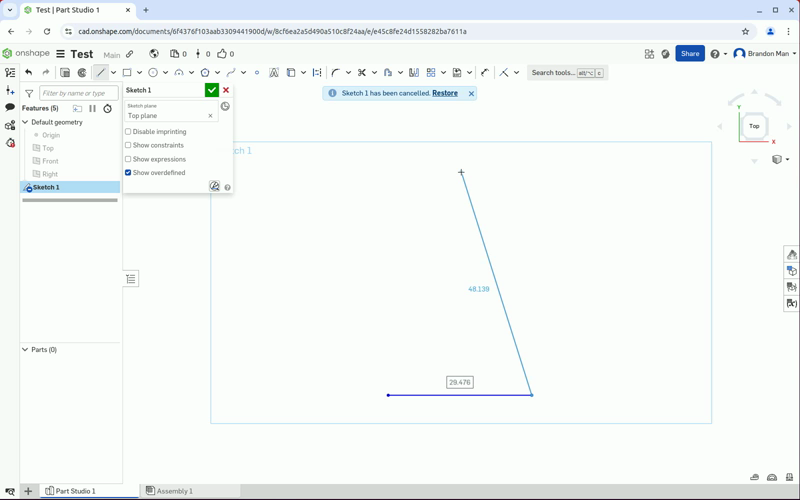
key_up(shift)
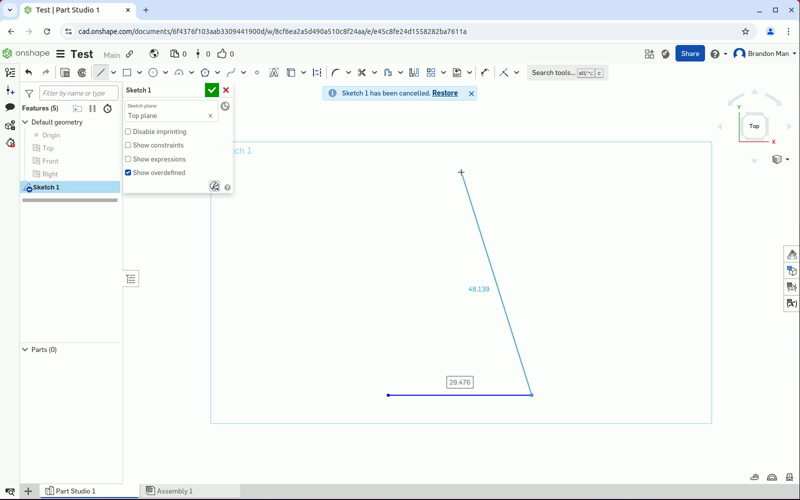
key_down(shift)
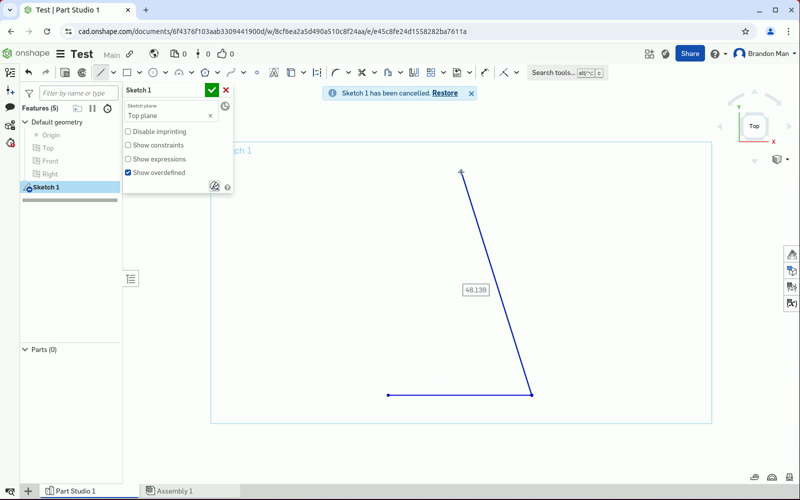
mouse_move(388, 395)
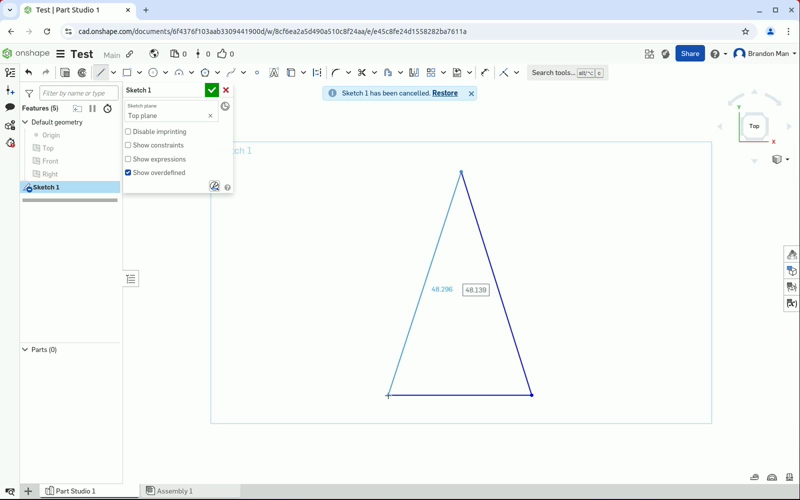
key_up(shift)
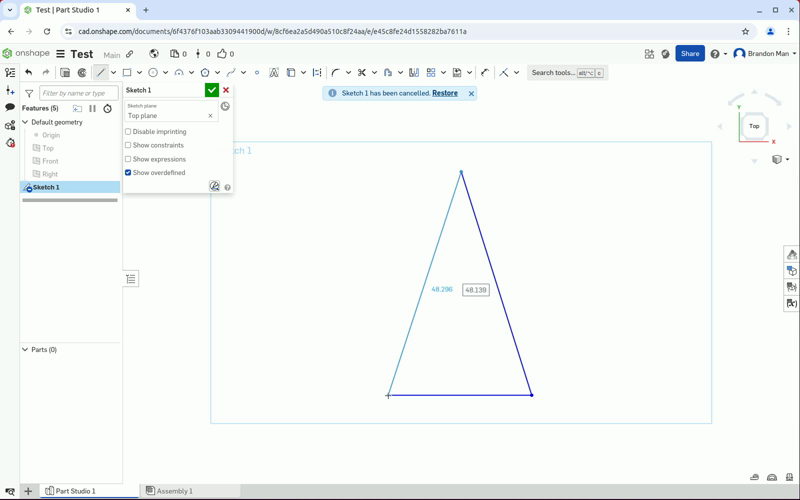
click(388, 395)
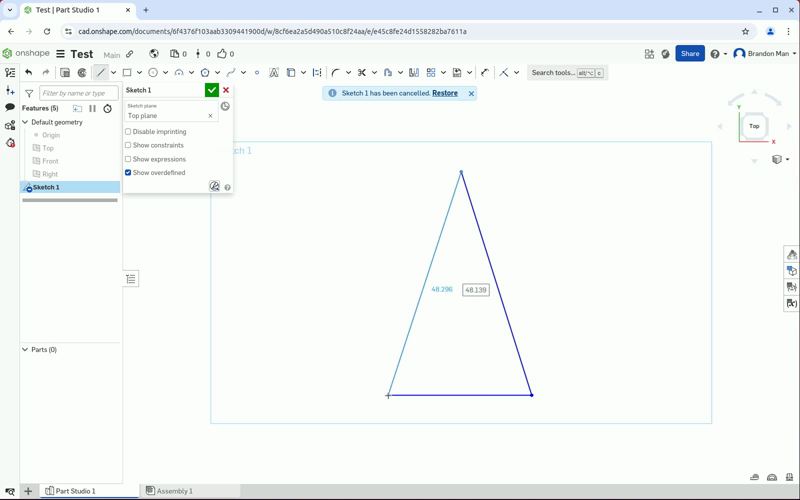
key(esc)
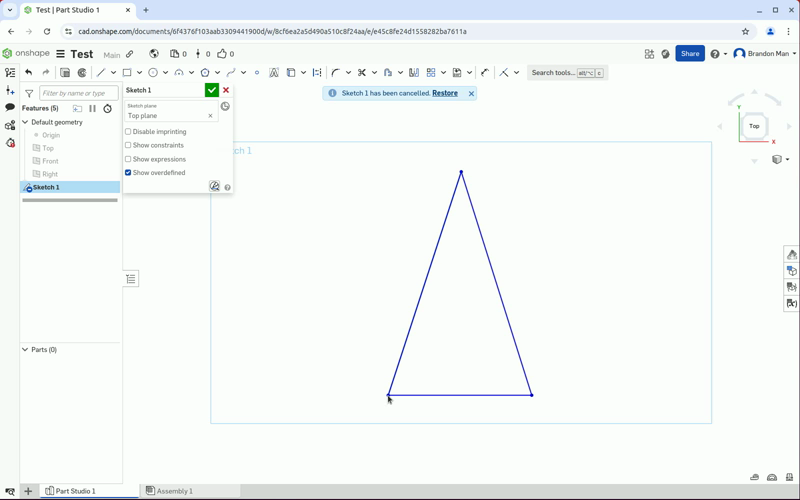
key(l)
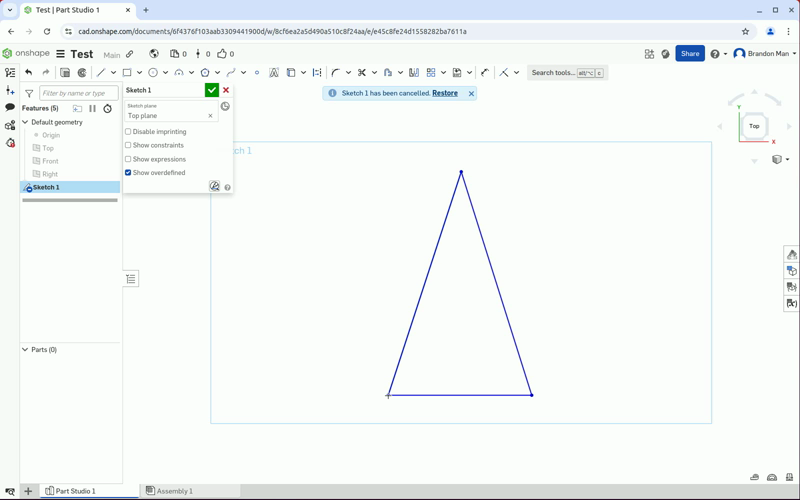
key_down(shift)
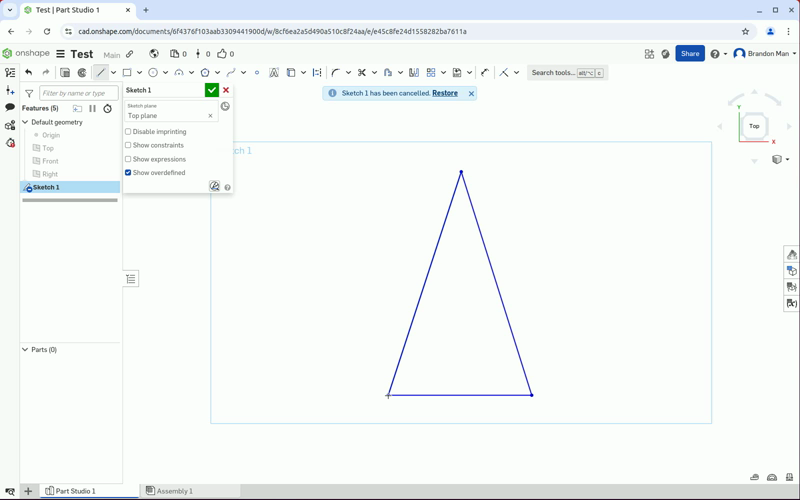
mouse_move(395, 390)
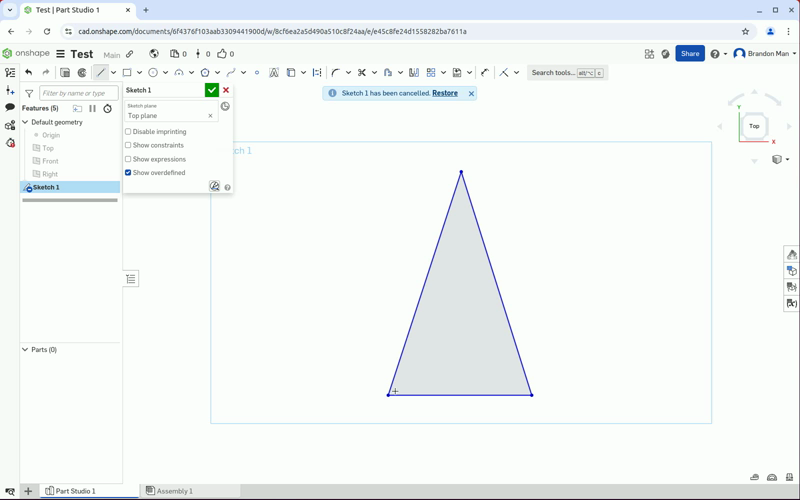
click(395, 390)
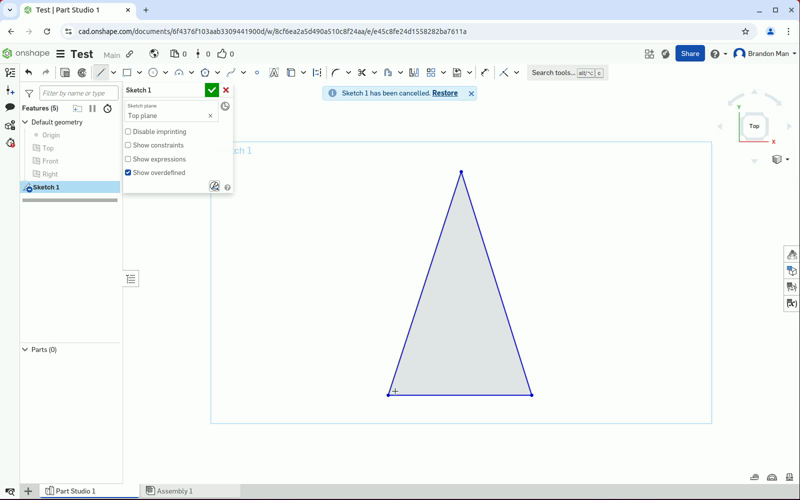
key_up(shift)
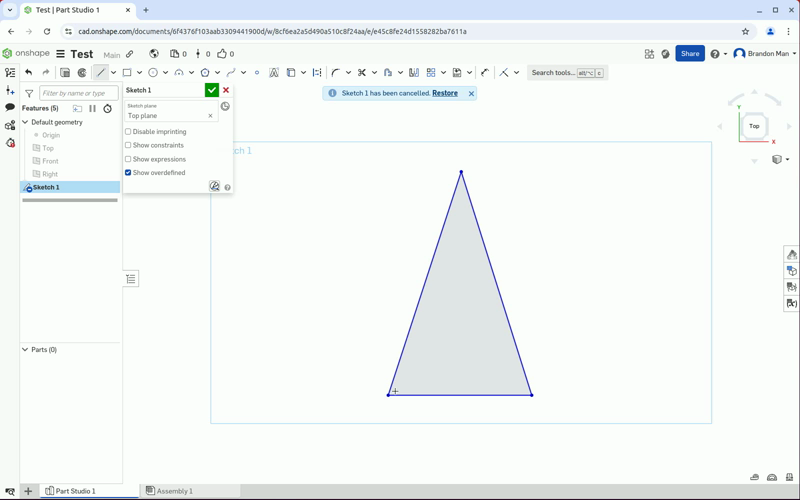
key_down(shift)
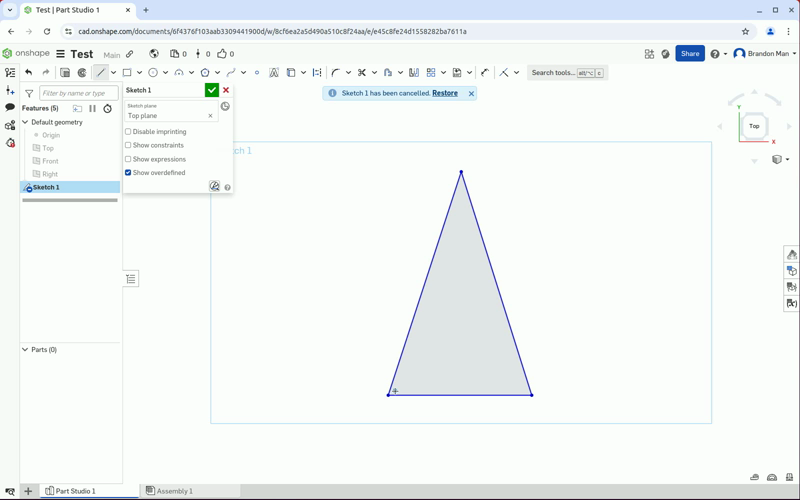
mouse_move(524, 390)
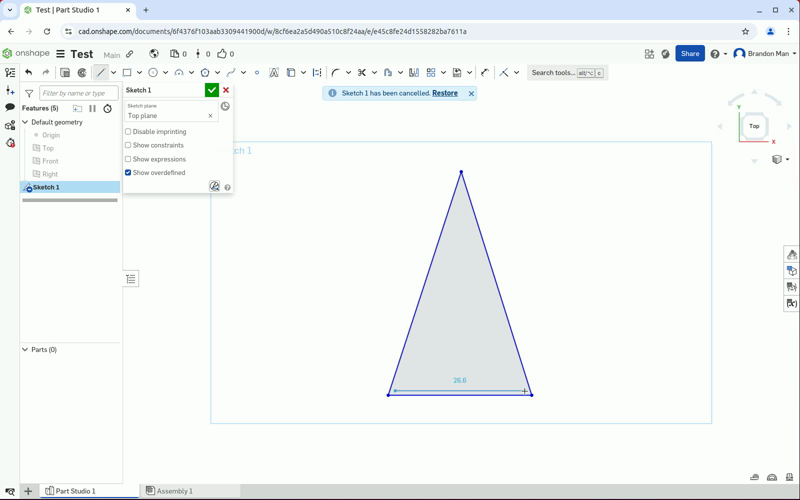
click(524, 390)
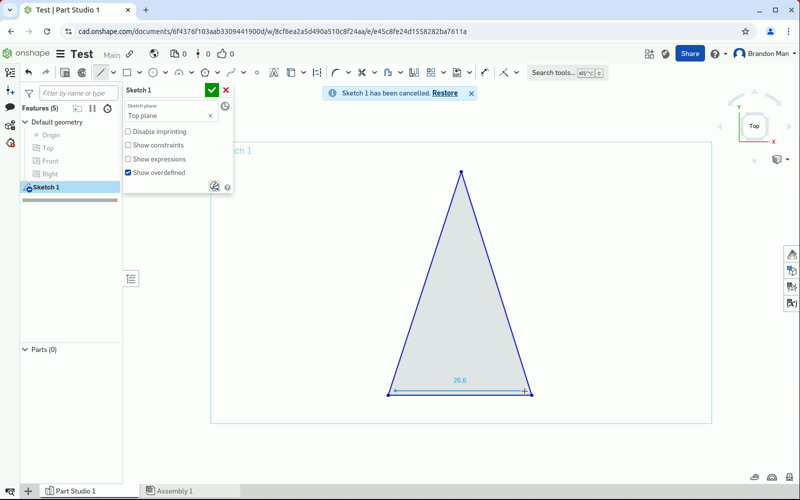
key_up(shift)
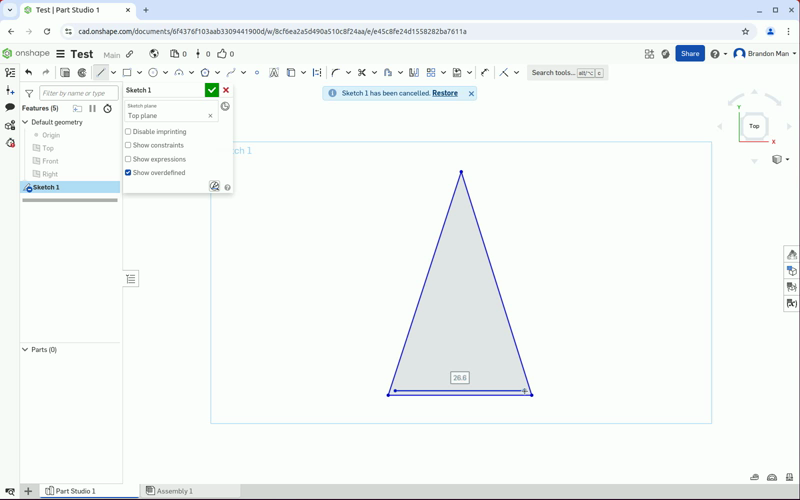
key_down(shift)
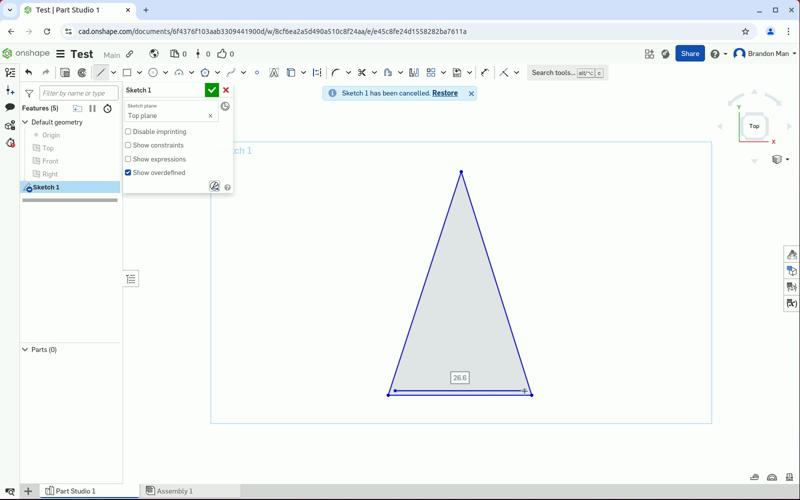
mouse_move(461, 188)
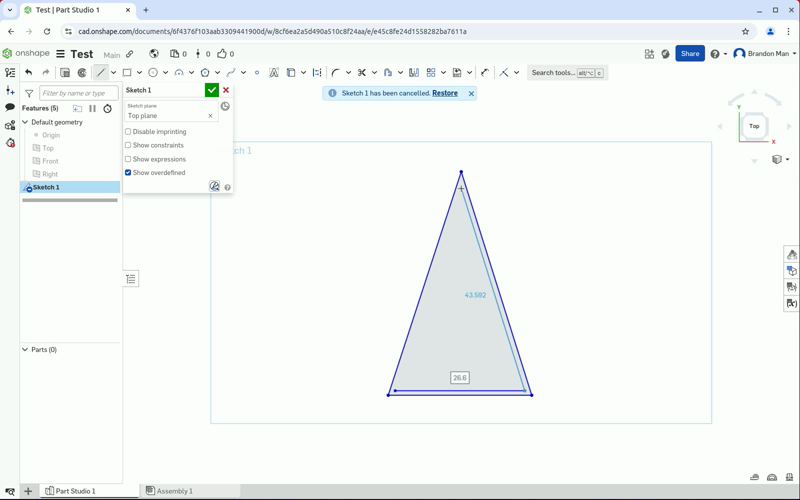
click(461, 188)
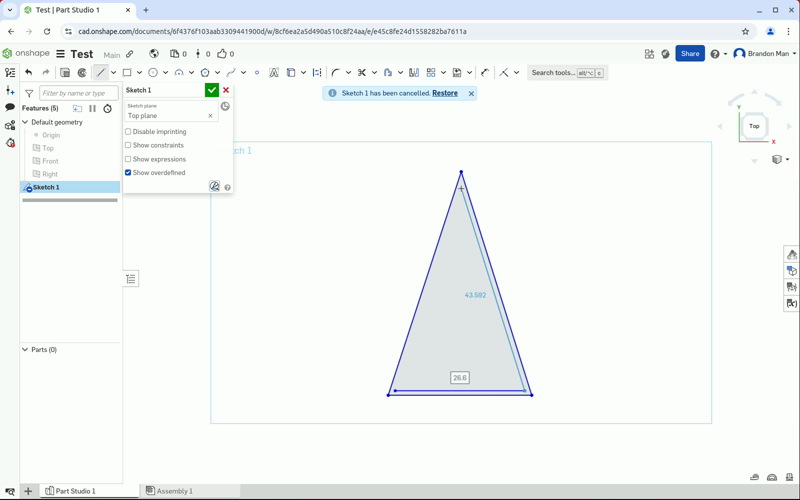
key_up(shift)
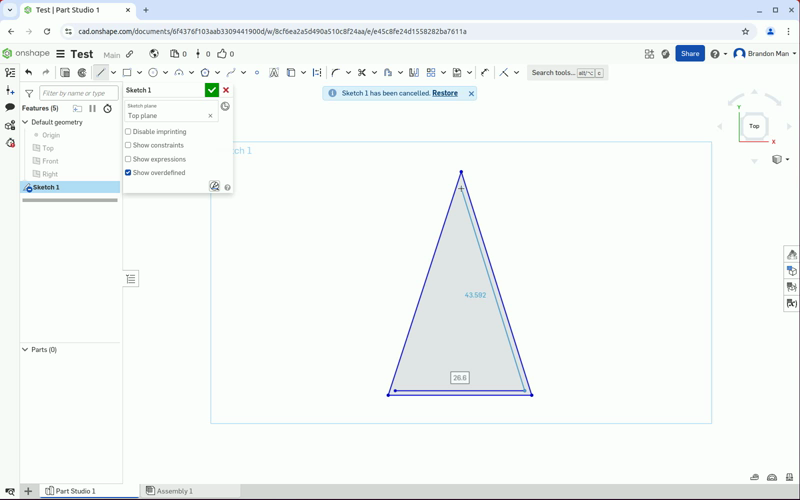
key_down(shift)
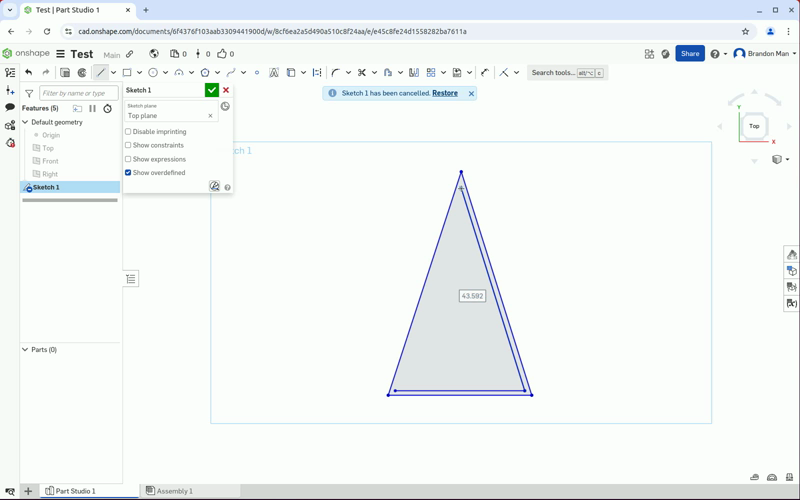
mouse_move(395, 390)
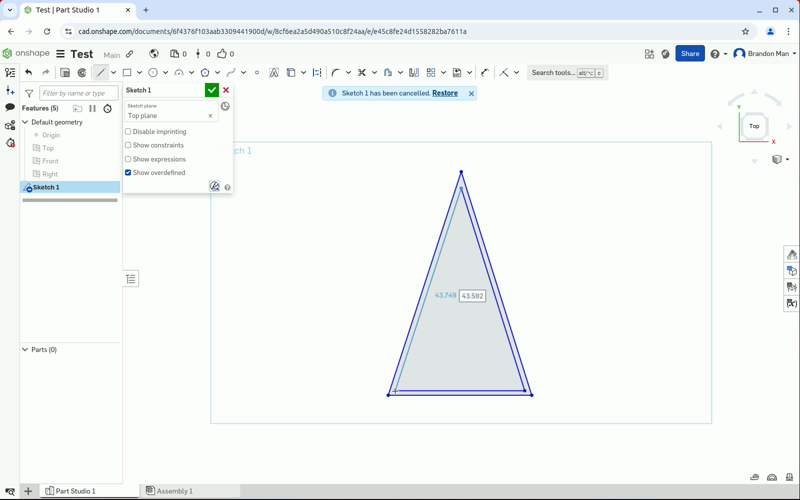
key_up(shift)
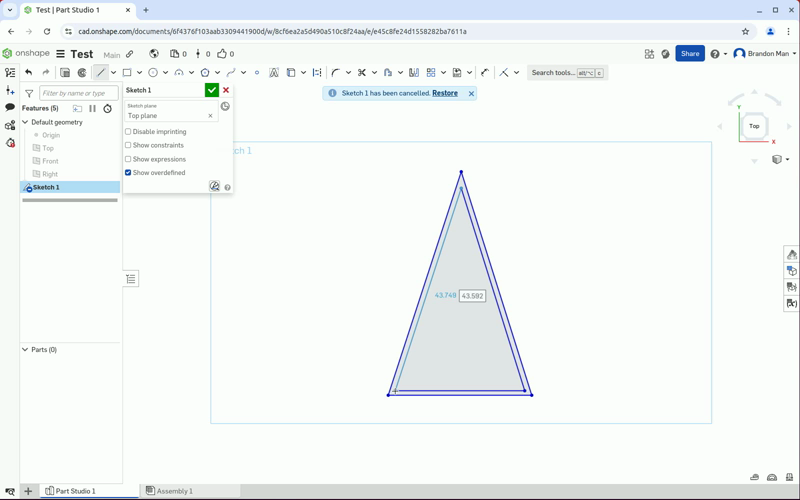
click(395, 390)
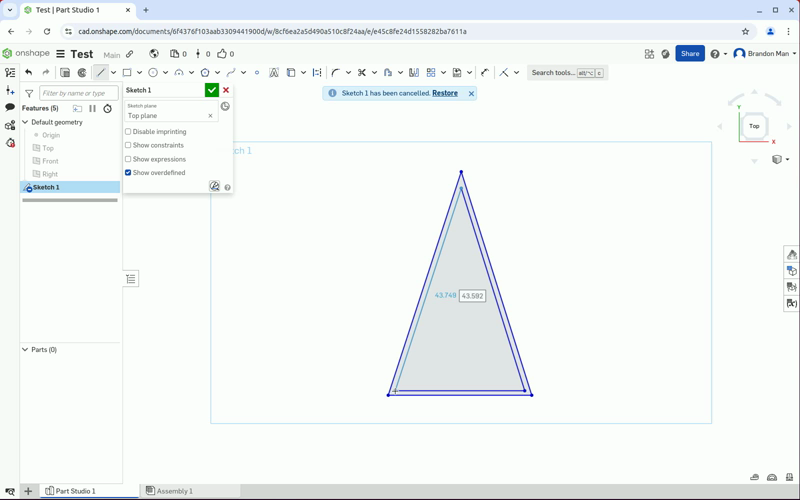
key(esc)
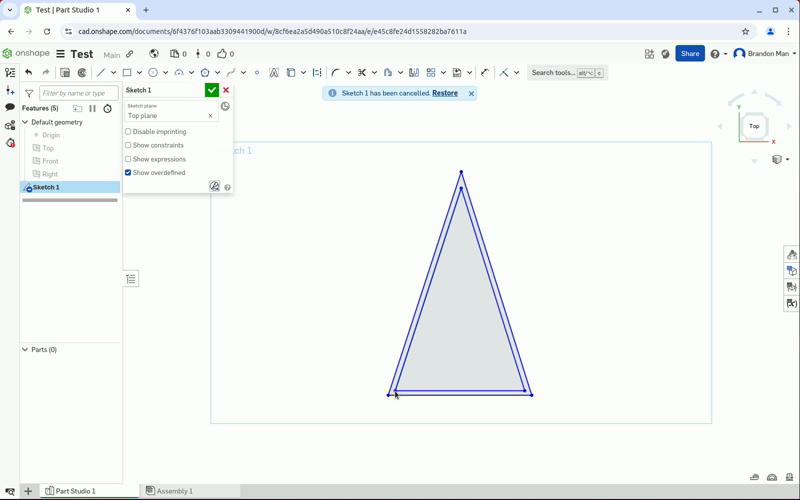
mouse_move(492, 277)
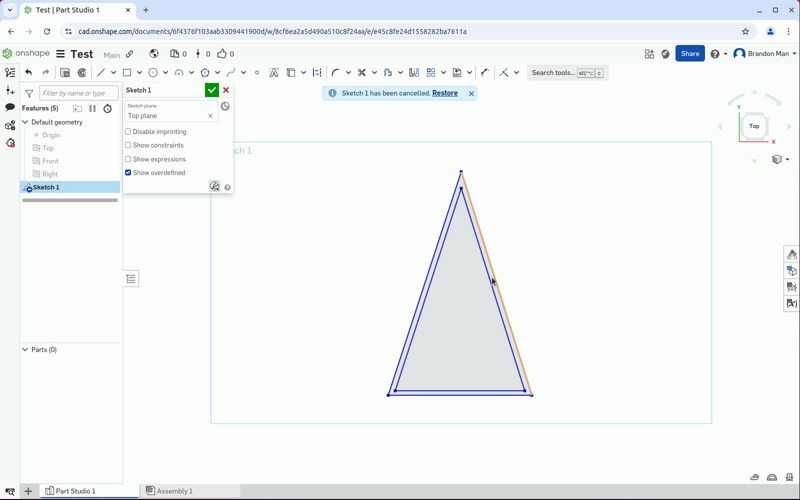
click(492, 277)
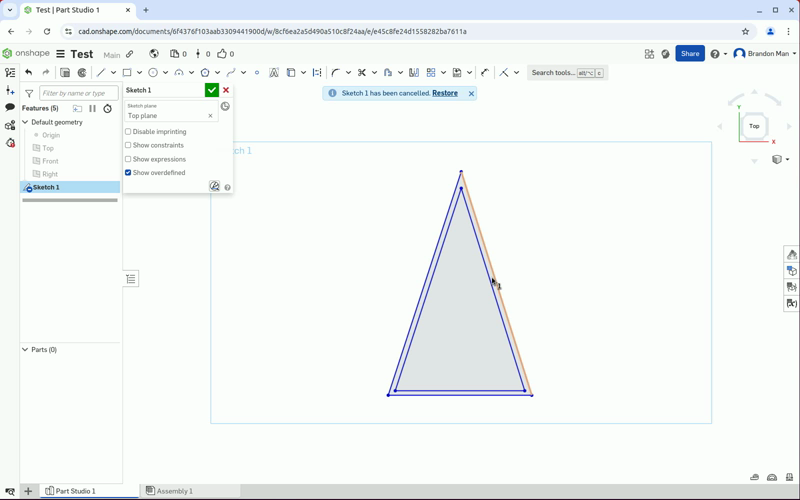
mouse_move(73, 352)
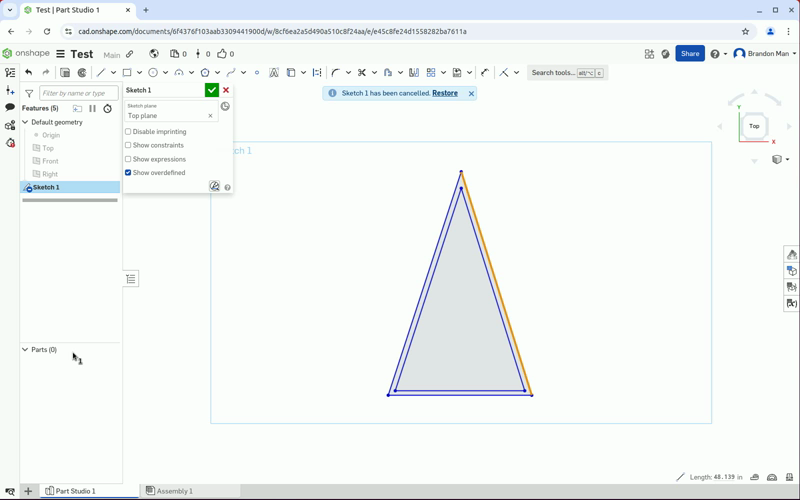
key(shift+y)
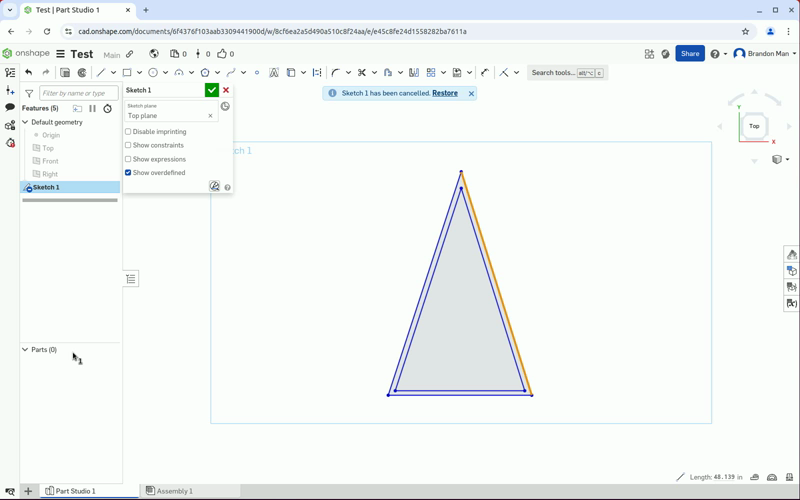
key(shift+e)
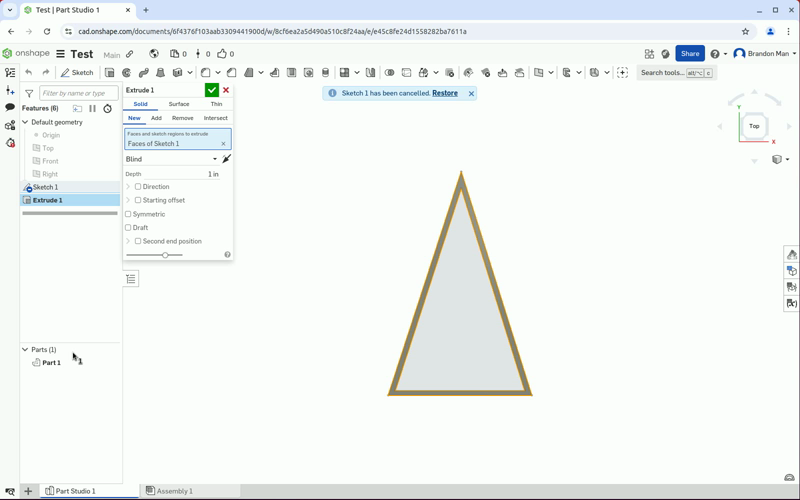
mouse_move(143, 106)
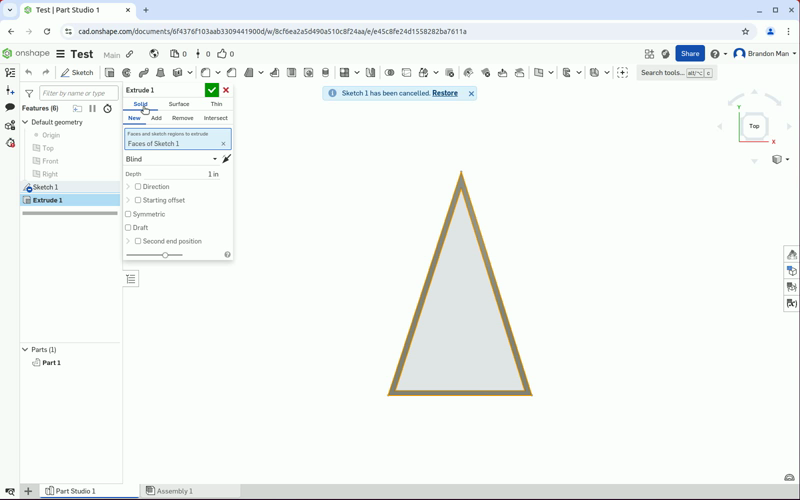
click(143, 106)
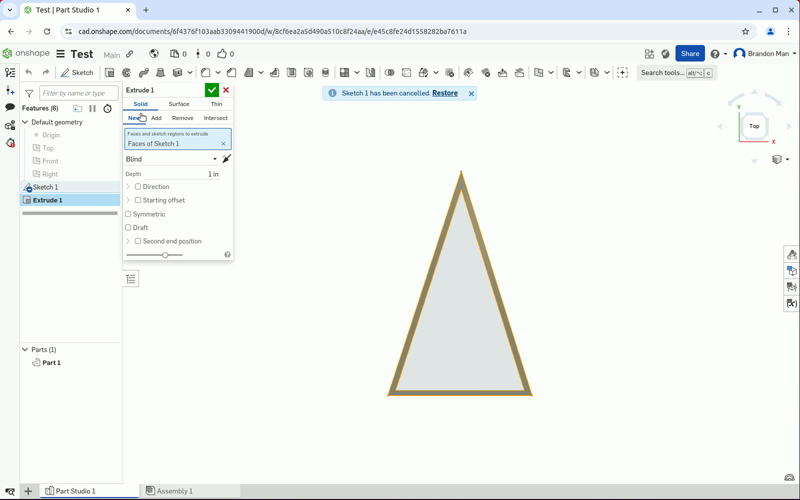
mouse_move(137, 120)
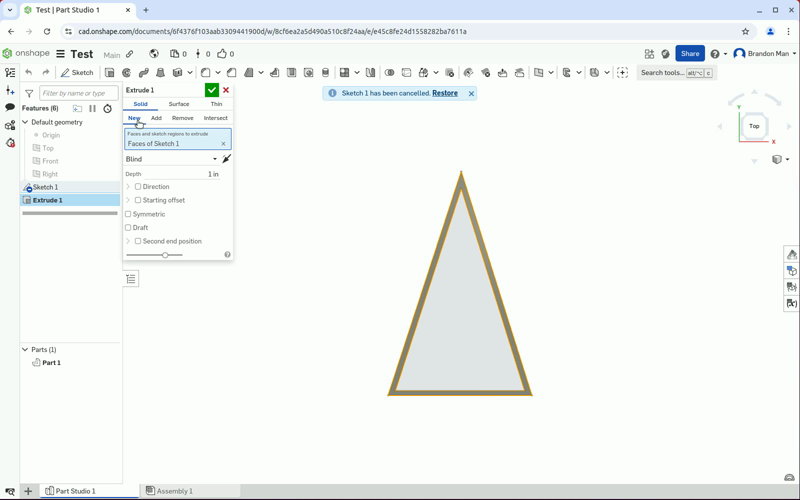
click(137, 120)
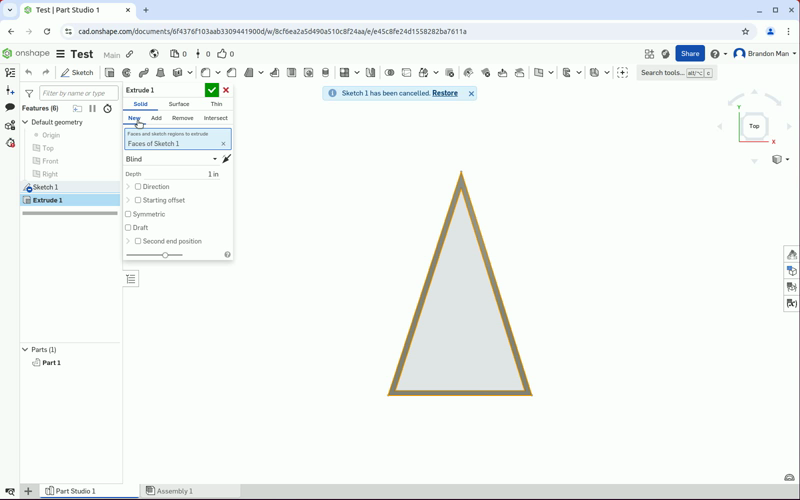
key(tab, 4)
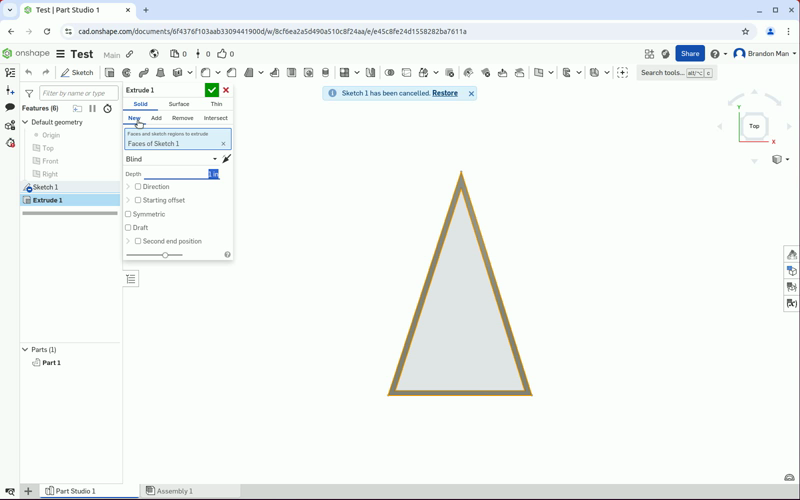
text(0.963)
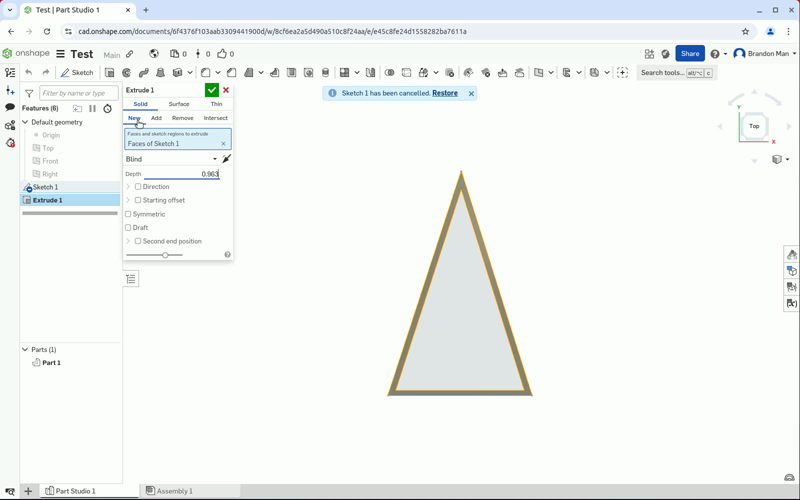
key(enter)
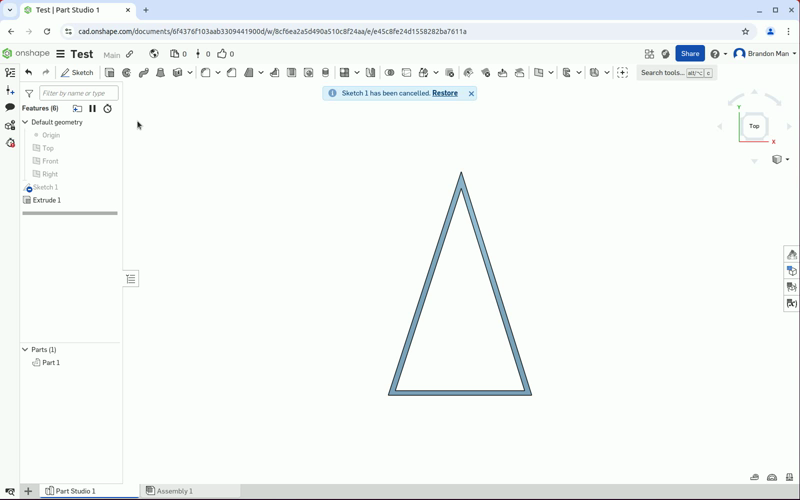
key(shift+h)
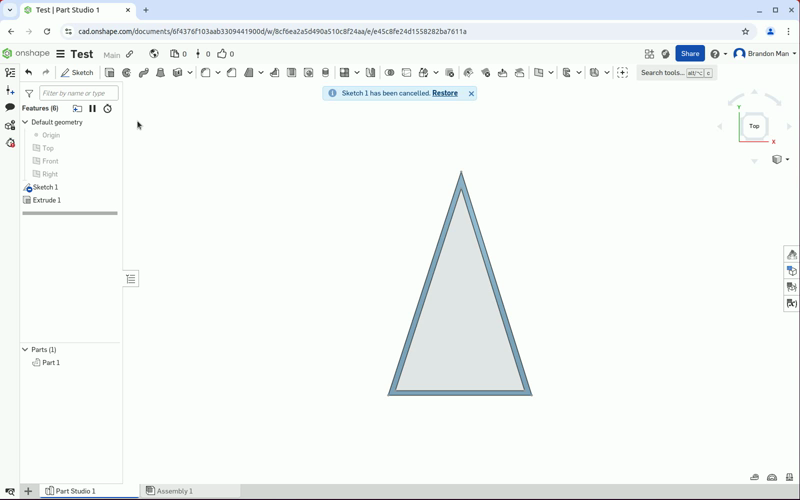
key(shift+h)
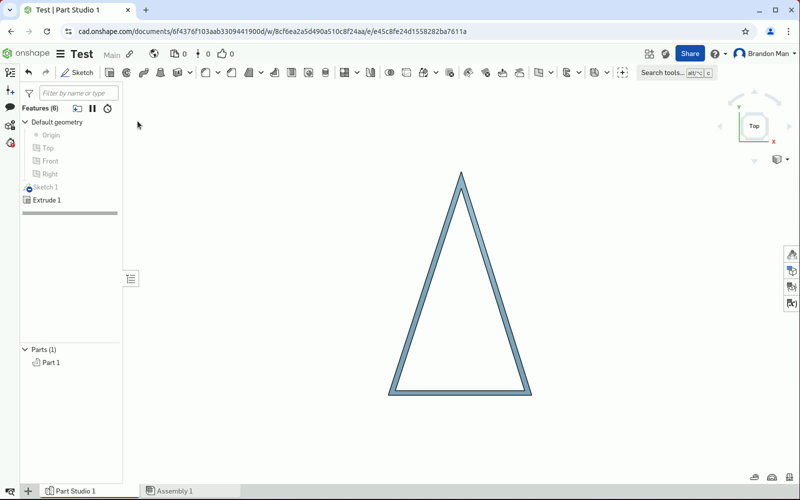
mouse_move(73, 189)
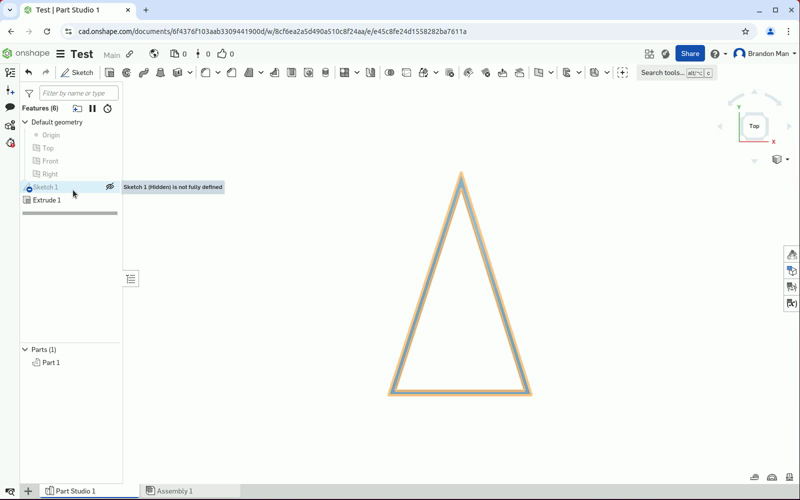
click(73, 189)
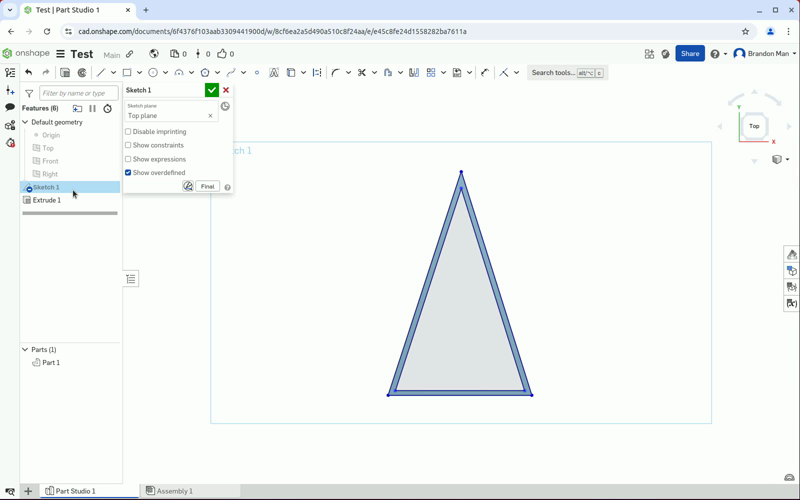
mouse_move(229, 92)
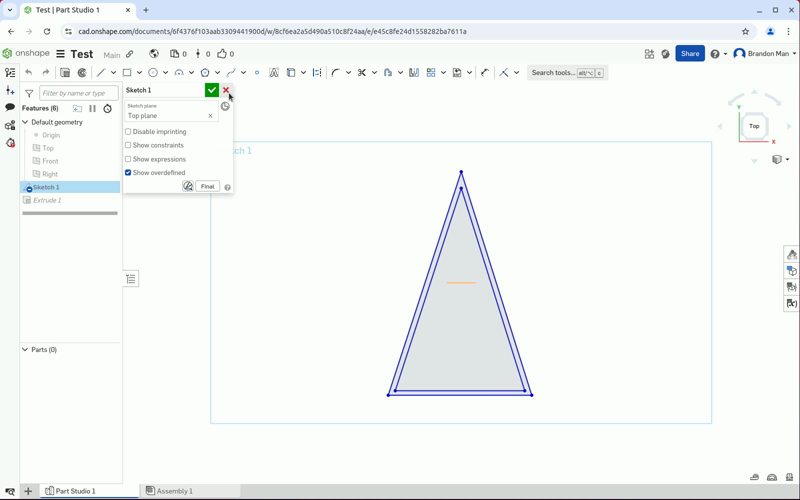
click(229, 92)
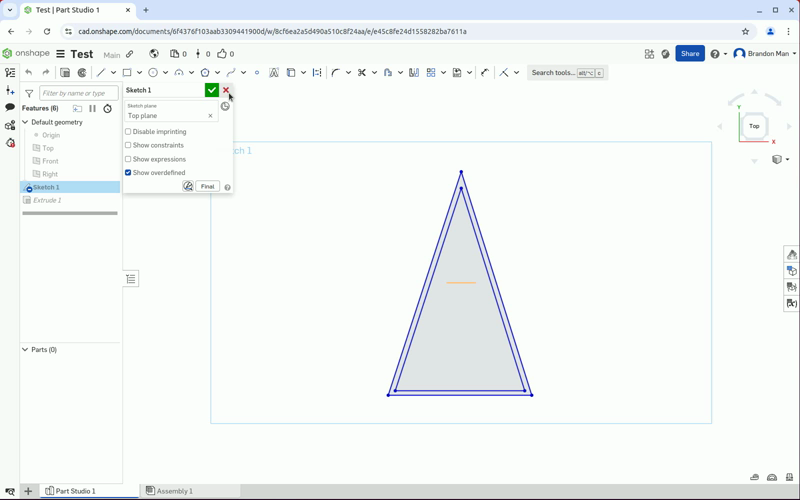
key(shift+s)
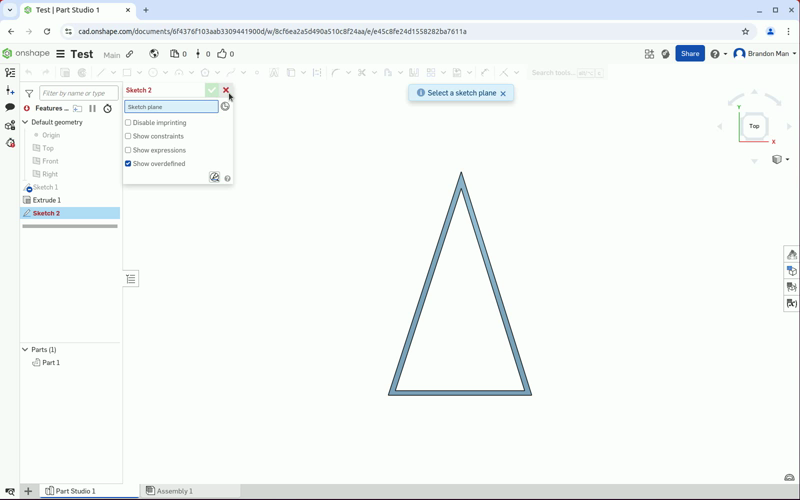
mouse_move(73, 150)
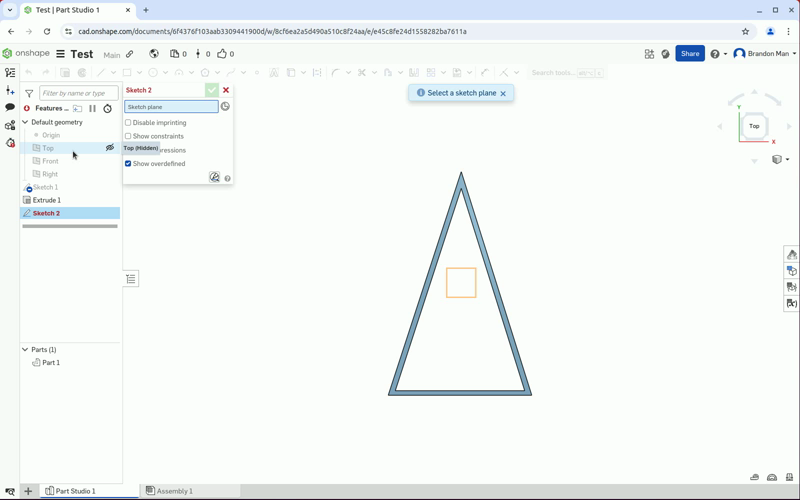
click(73, 150)
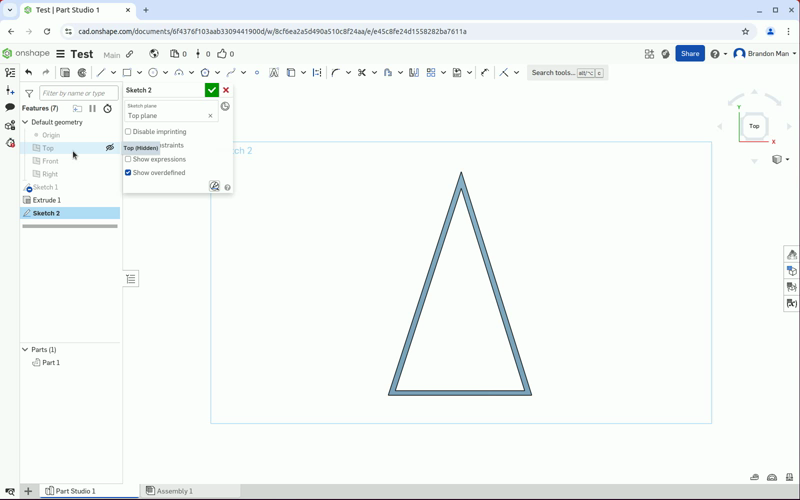
mouse_move(73, 352)
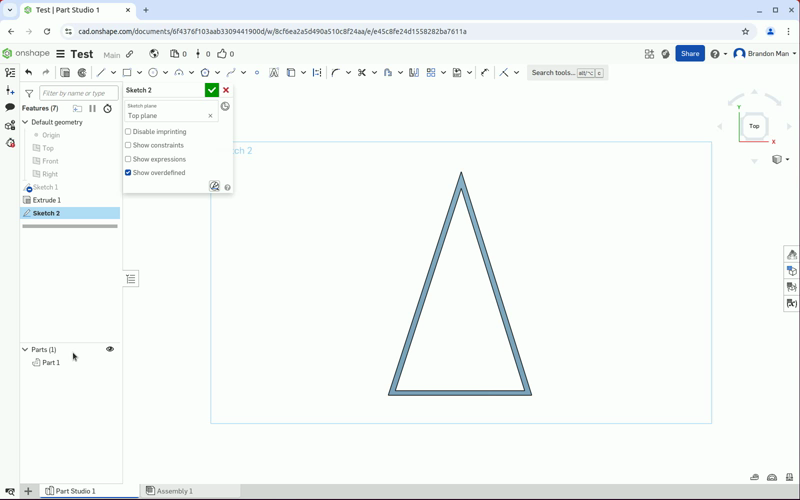
key(y)
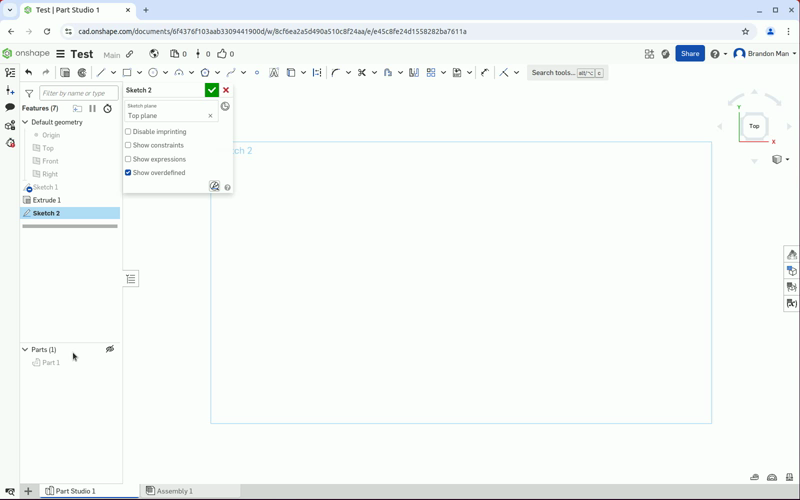
key(l)
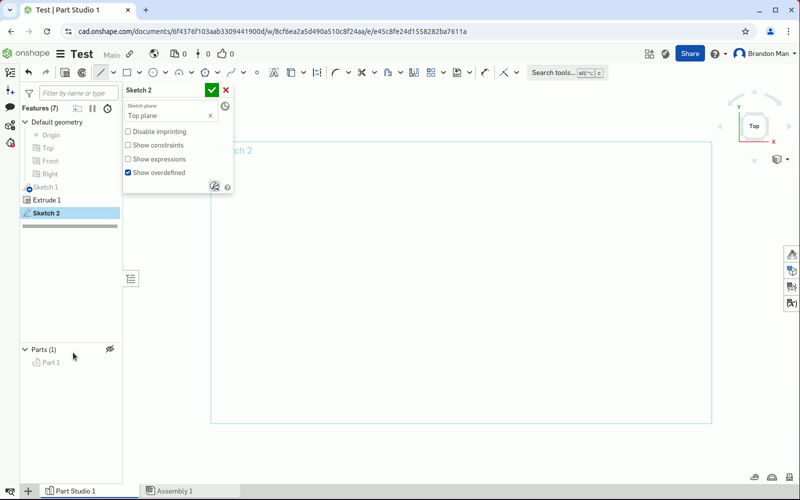
key_down(shift)
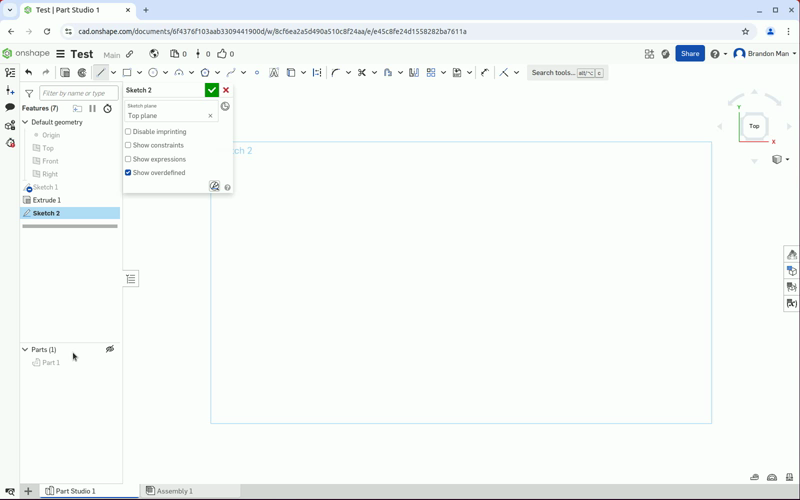
mouse_move(395, 390)
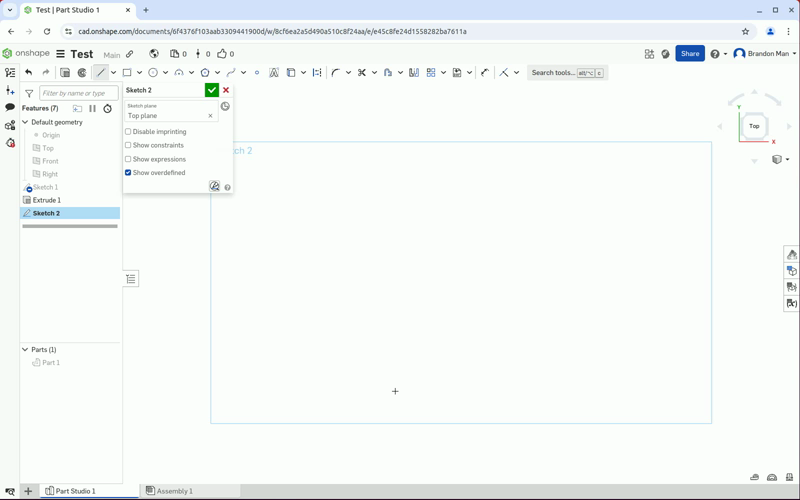
click(395, 390)
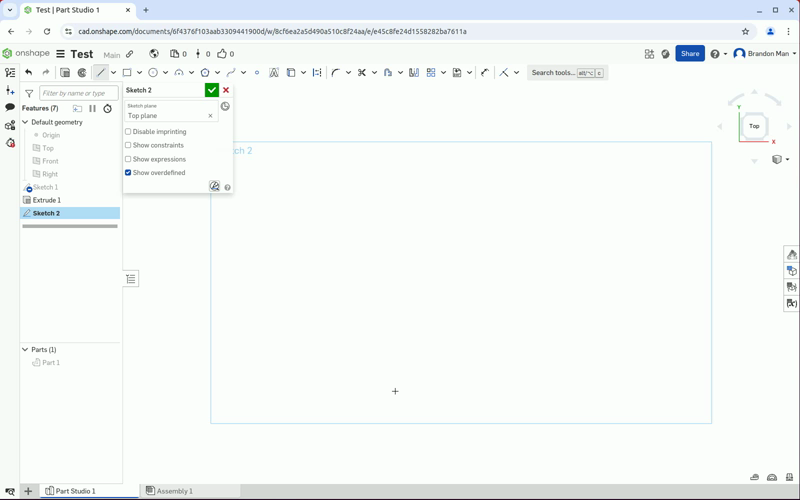
key_up(shift)
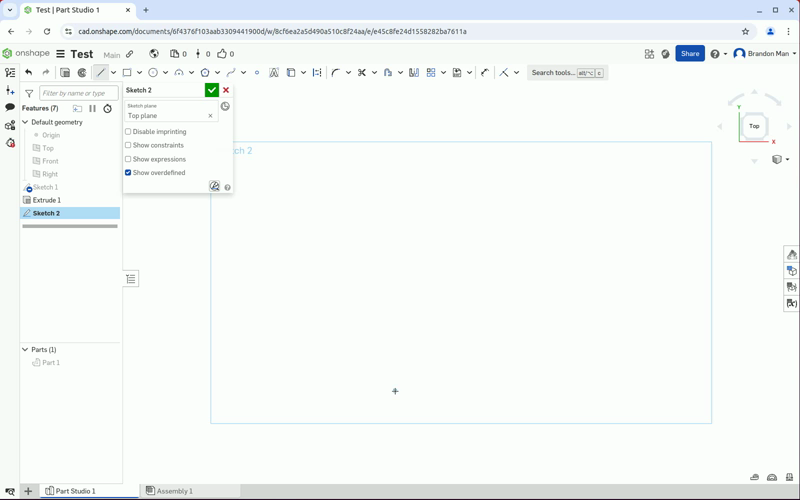
key_down(shift)
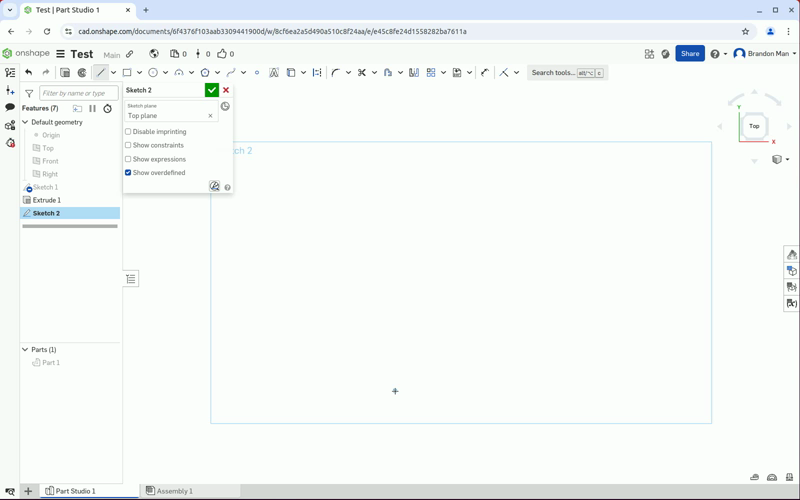
mouse_move(524, 390)
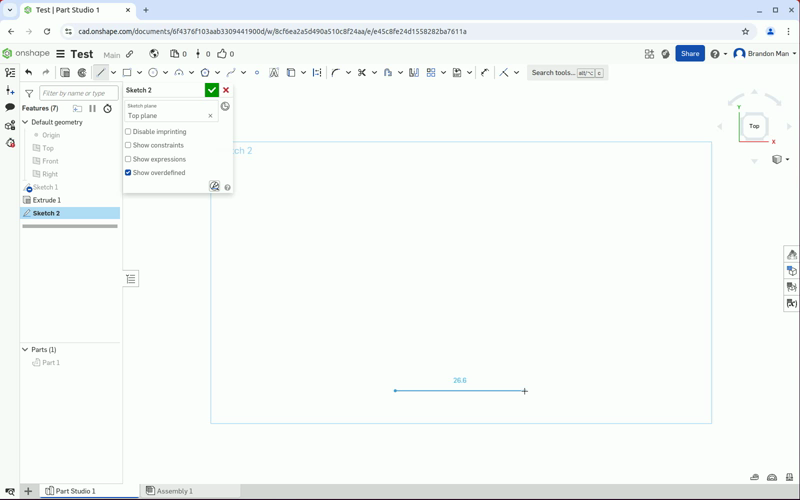
click(524, 390)
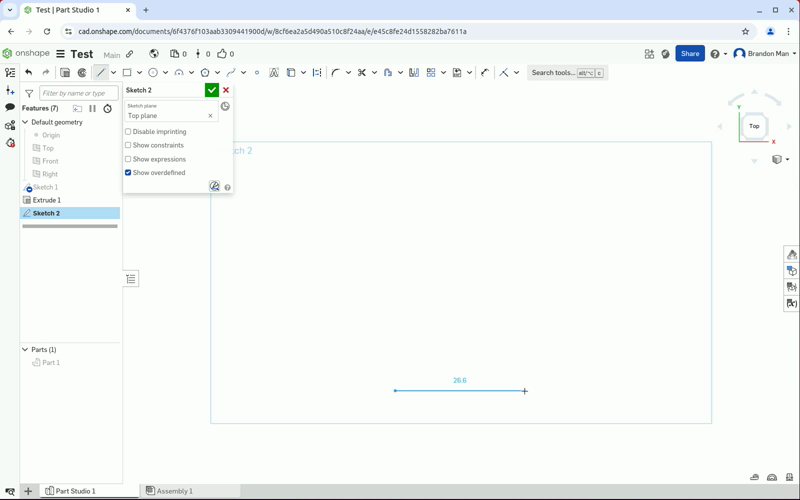
key_up(shift)
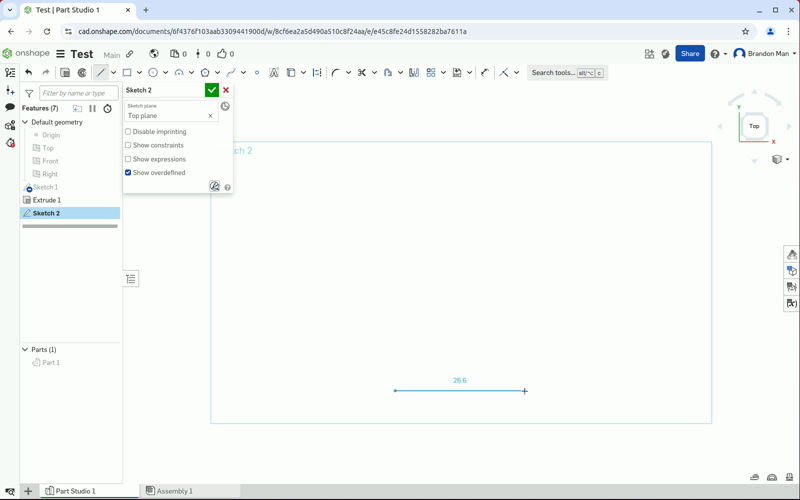
key_down(shift)
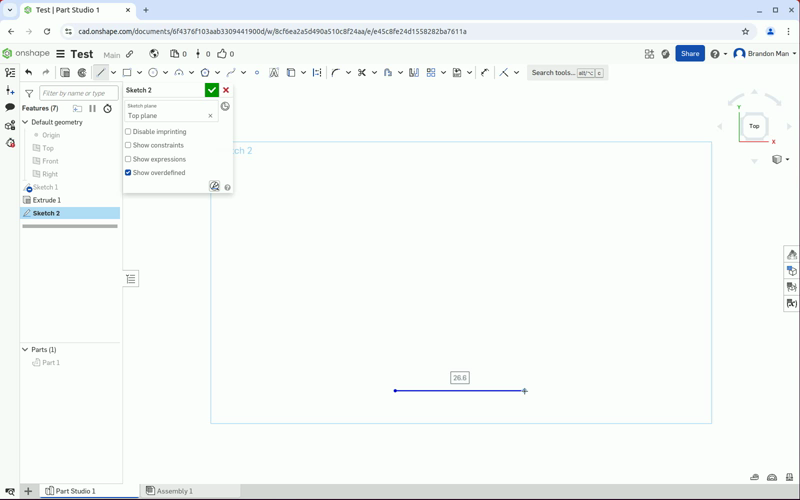
mouse_move(460, 189)
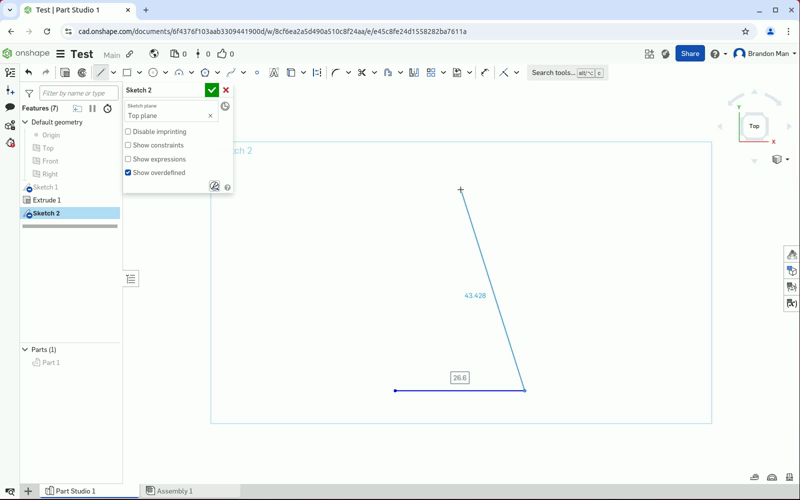
click(460, 189)
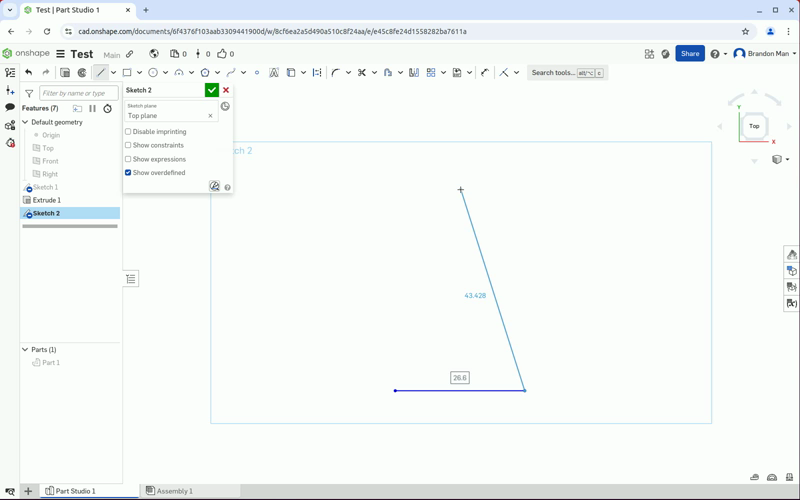
key_up(shift)
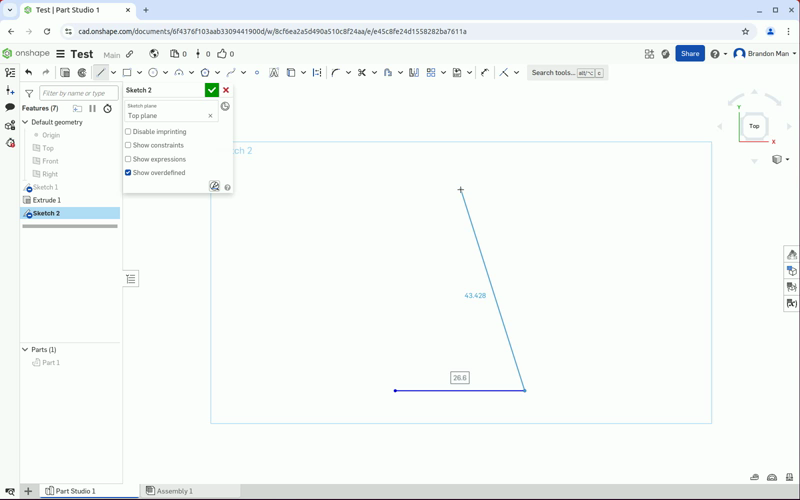
key_down(shift)
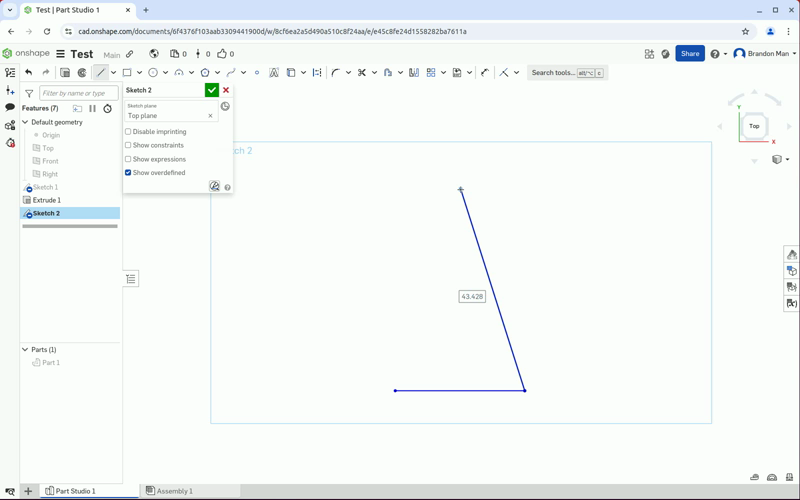
mouse_move(395, 390)
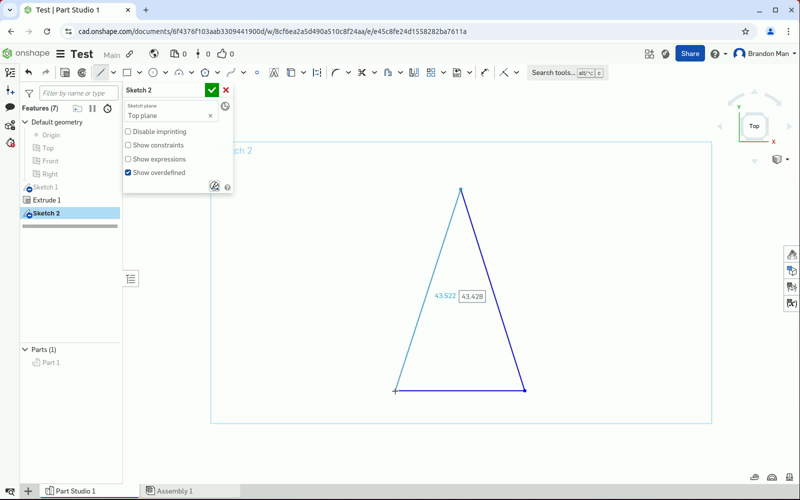
key_up(shift)
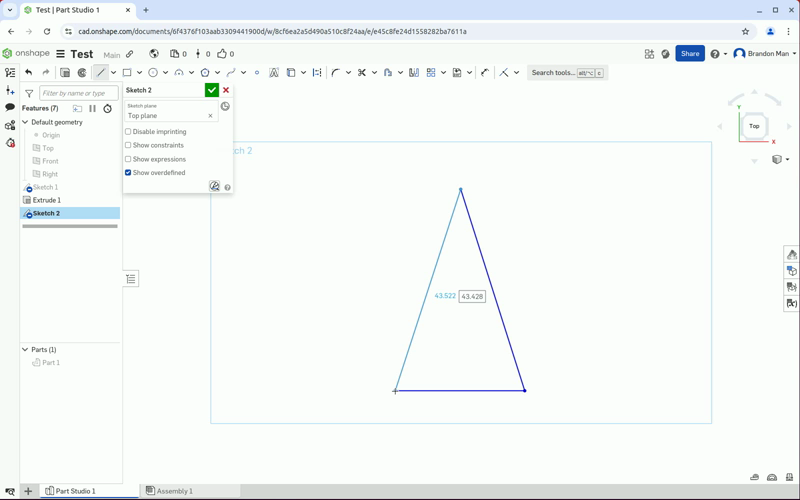
click(395, 390)
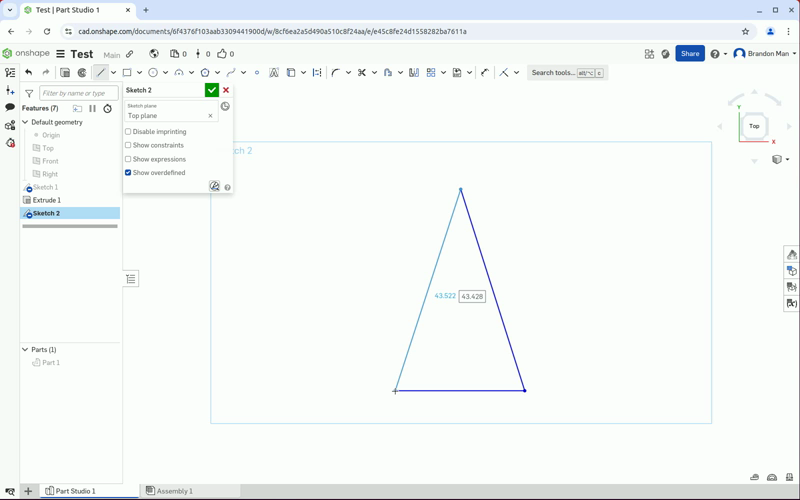
key(esc)
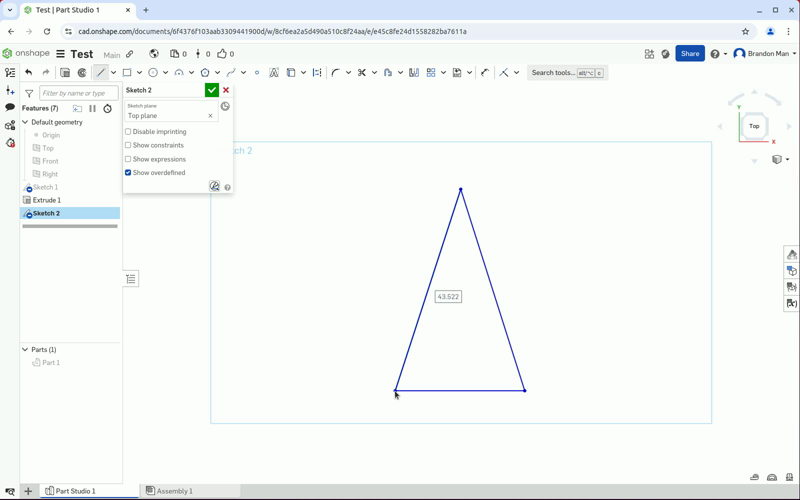
key(l)
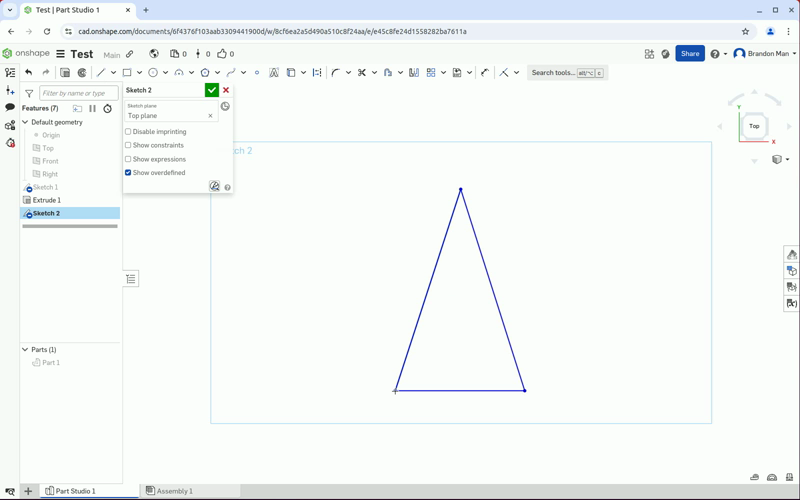
key_down(shift)
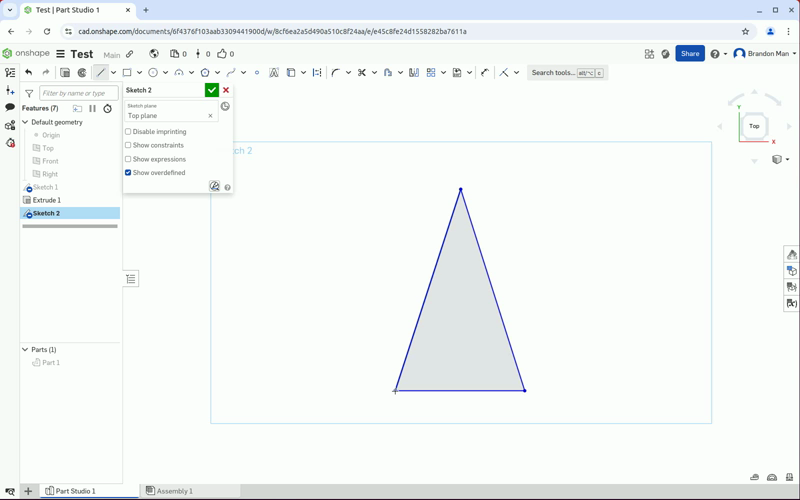
mouse_move(410, 380)
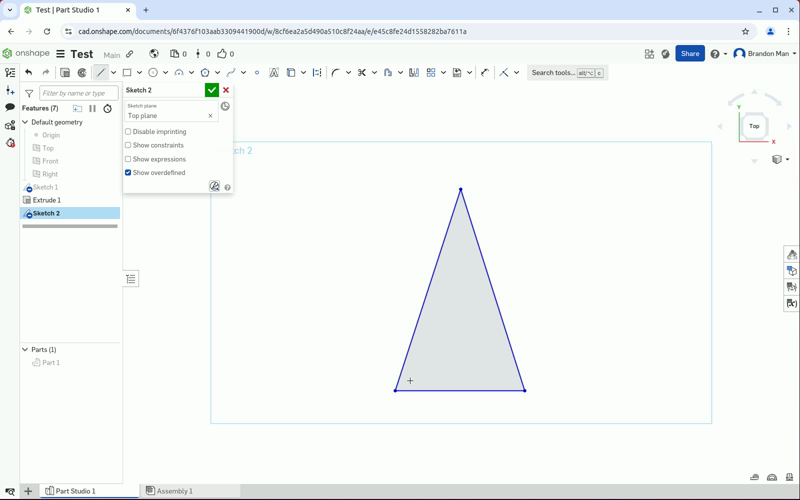
click(410, 380)
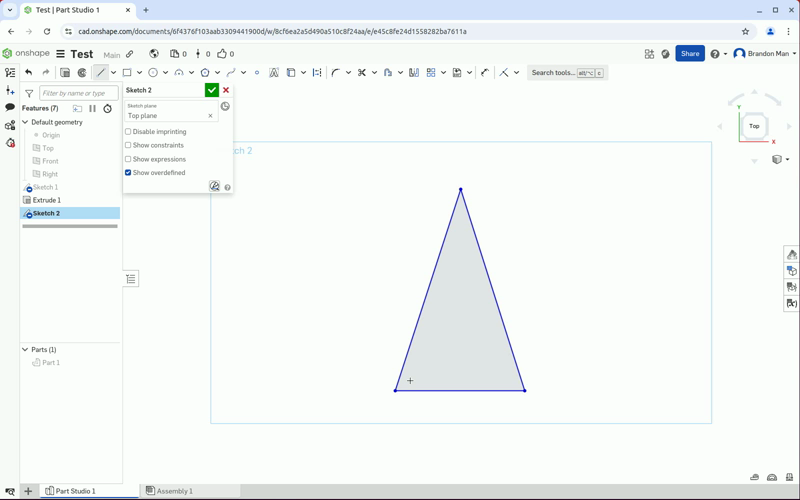
key_up(shift)
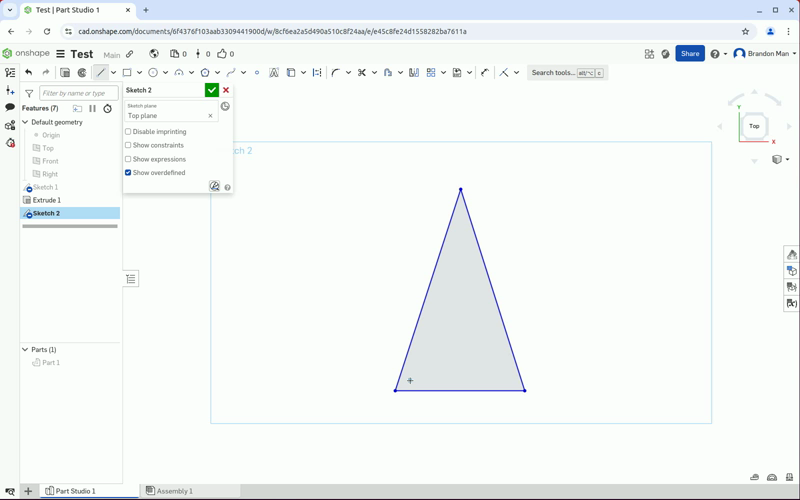
key_down(shift)
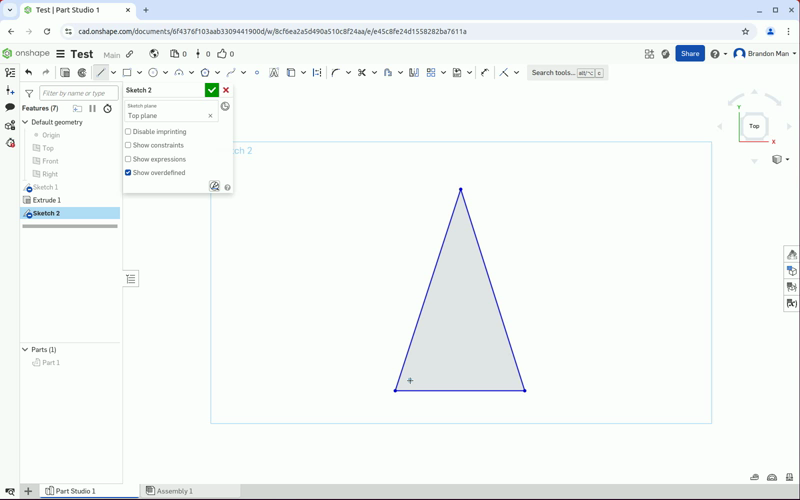
mouse_move(511, 380)
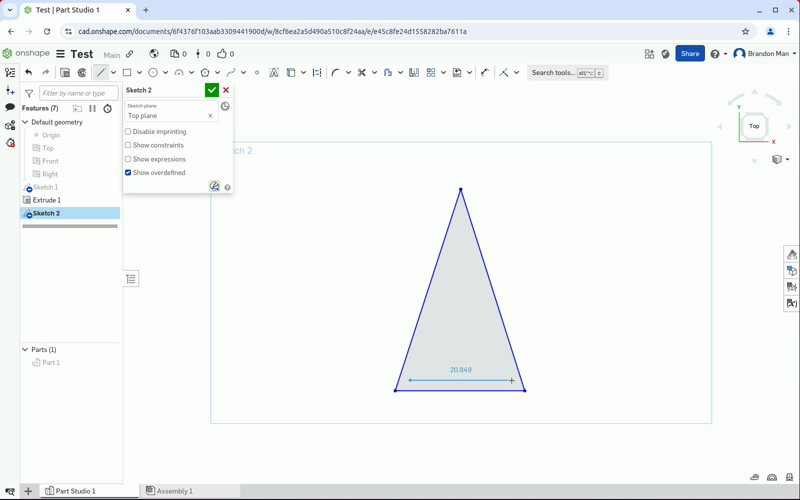
click(511, 380)
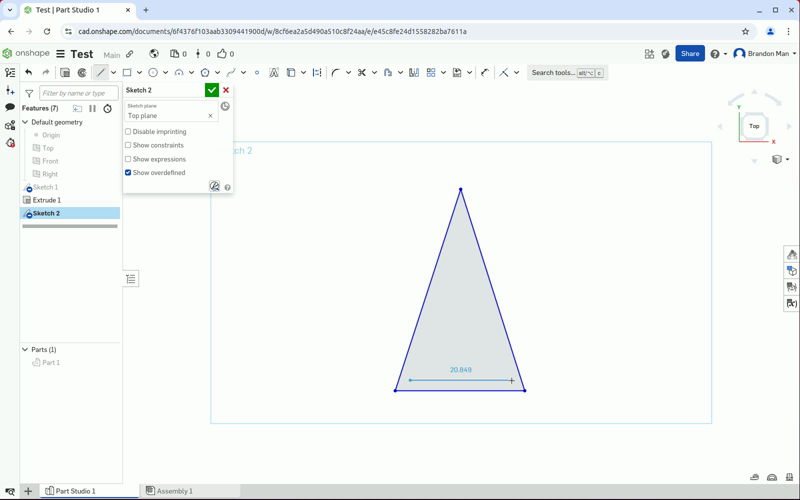
key_up(shift)
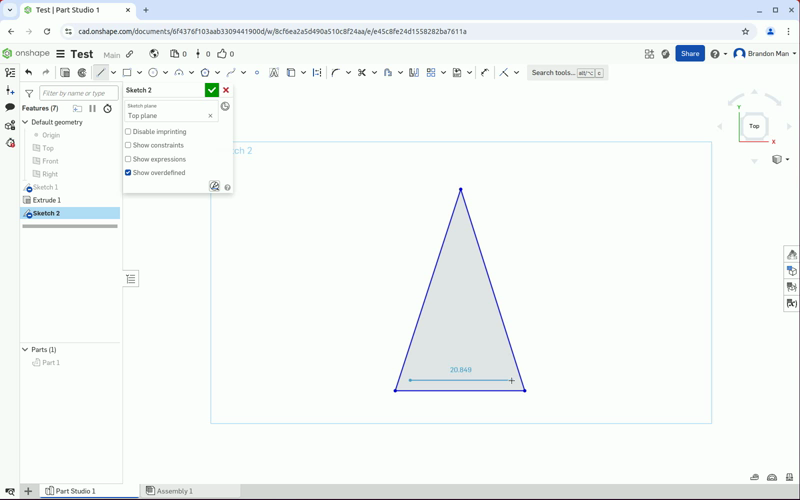
key_down(shift)
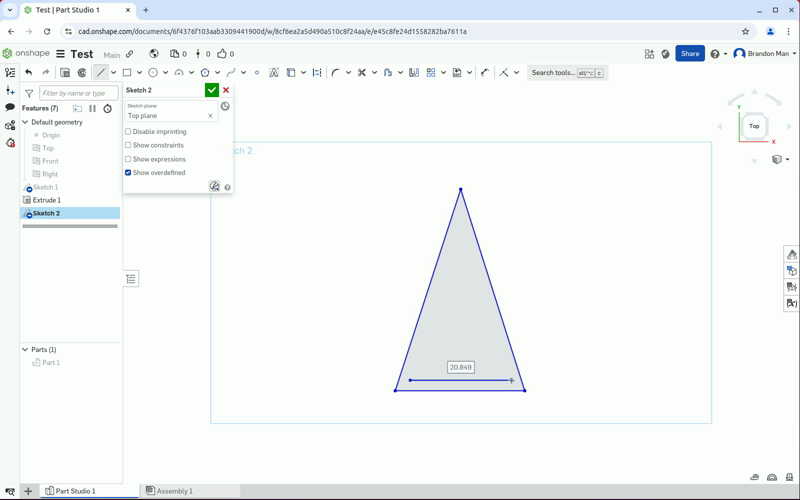
mouse_move(460, 222)
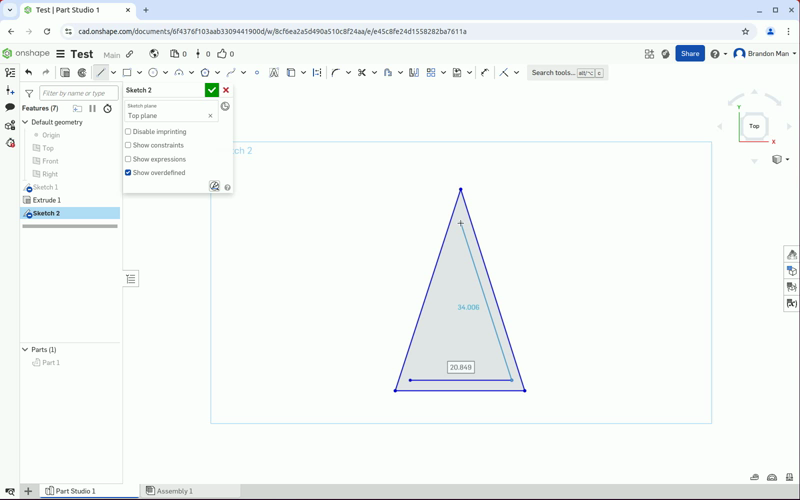
click(460, 222)
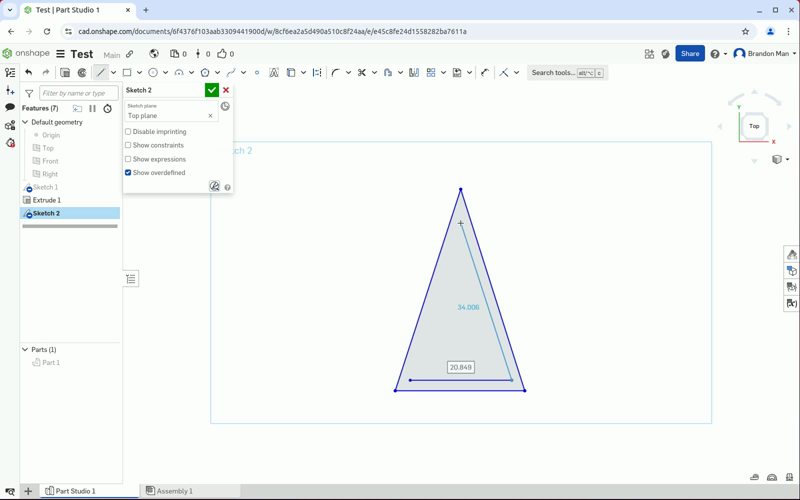
key_up(shift)
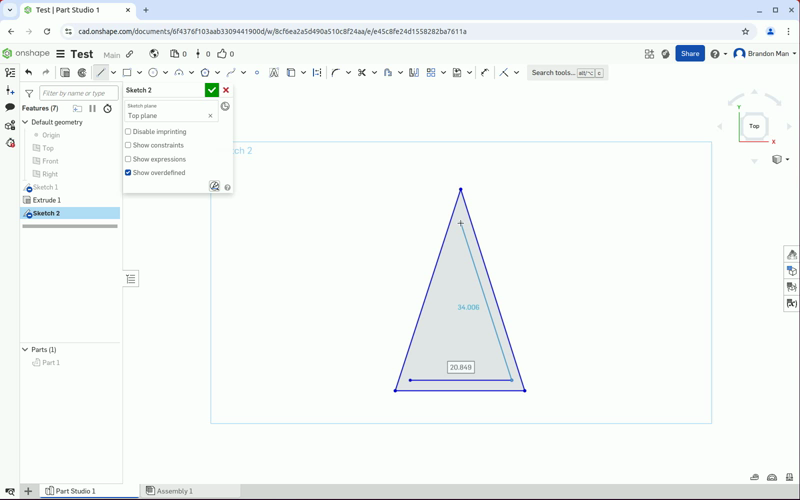
key_down(shift)
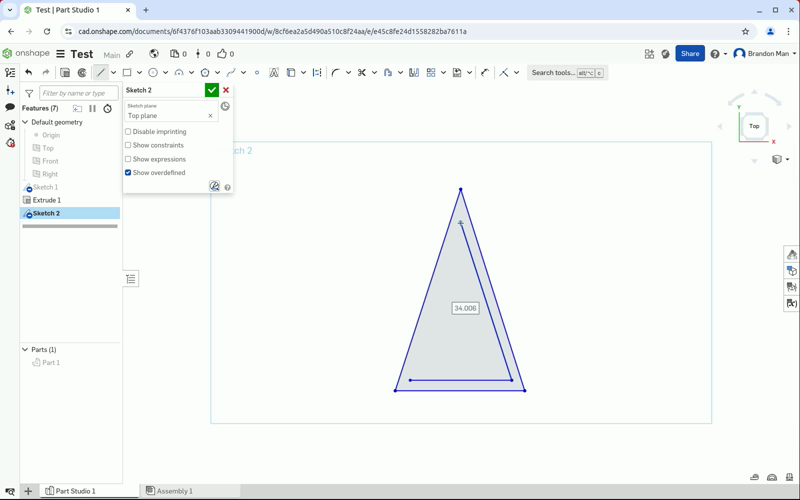
mouse_move(410, 380)
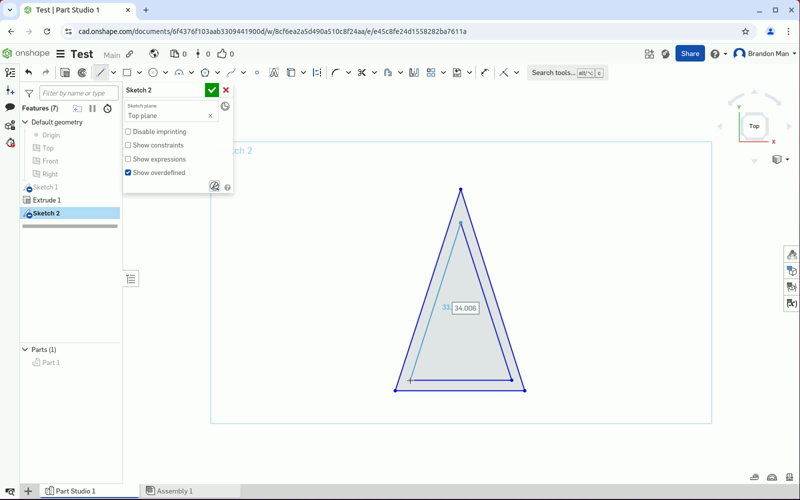
key_up(shift)
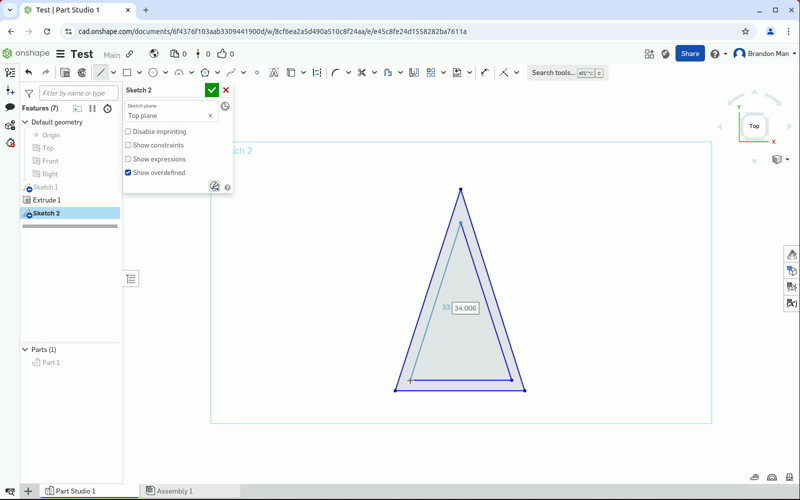
click(410, 380)
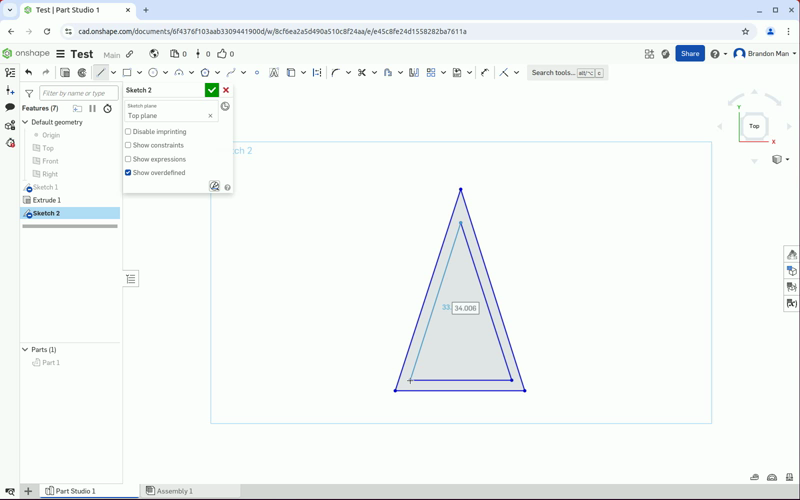
key(esc)
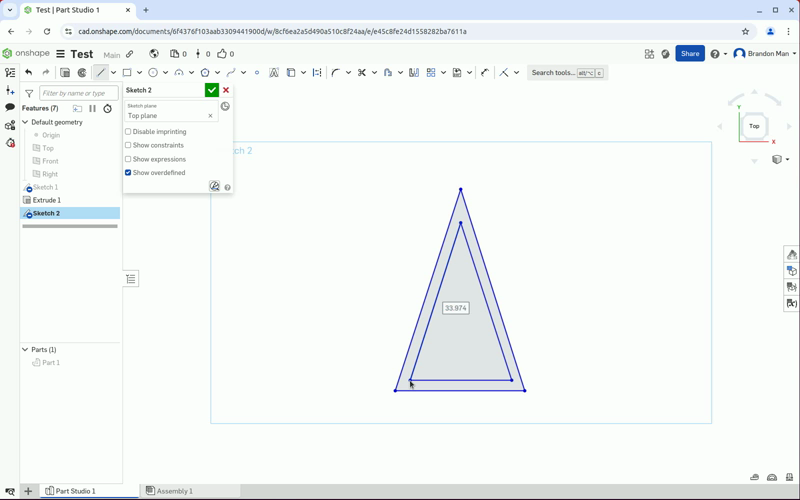
mouse_move(442, 260)
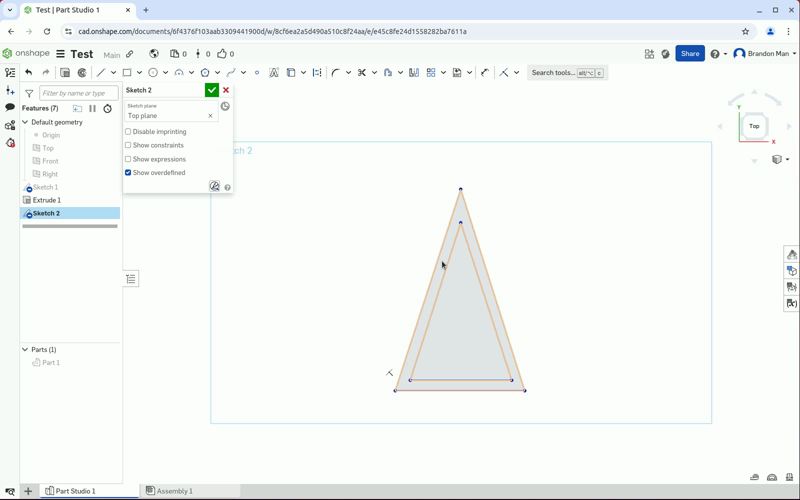
click(442, 260)
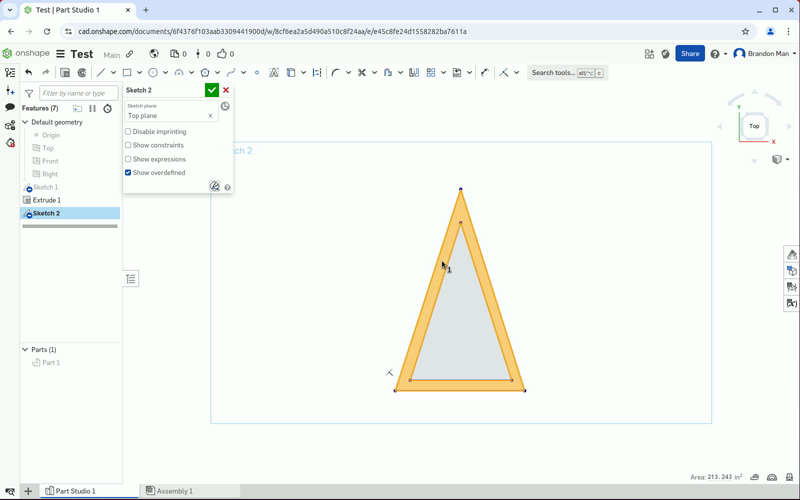
mouse_move(73, 352)
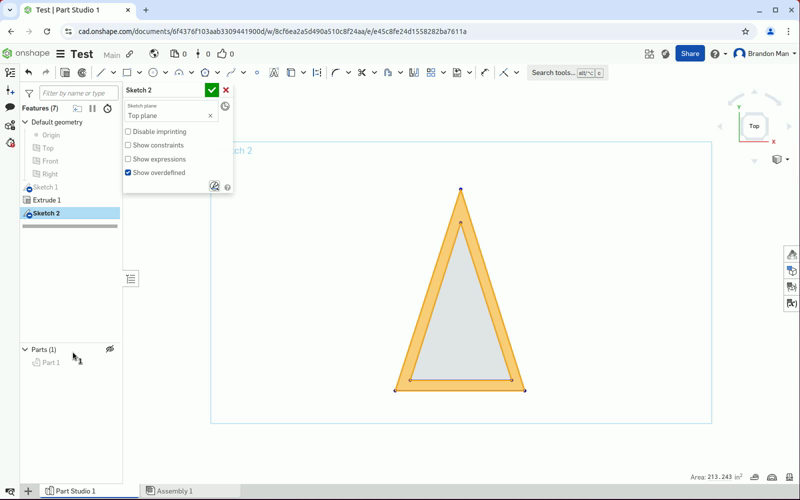
key(shift+y)
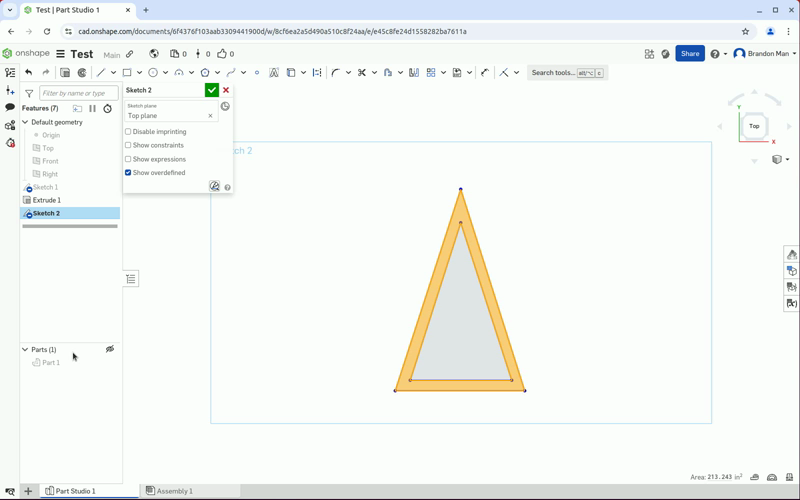
key(shift+e)
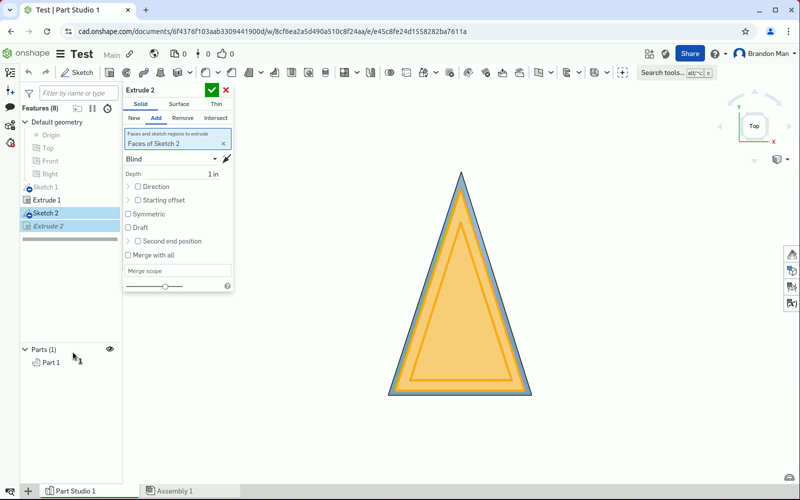
mouse_move(143, 106)
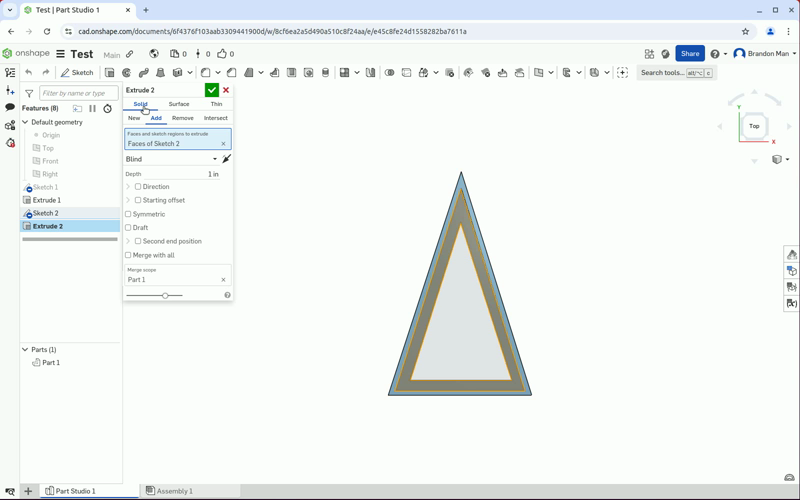
click(143, 106)
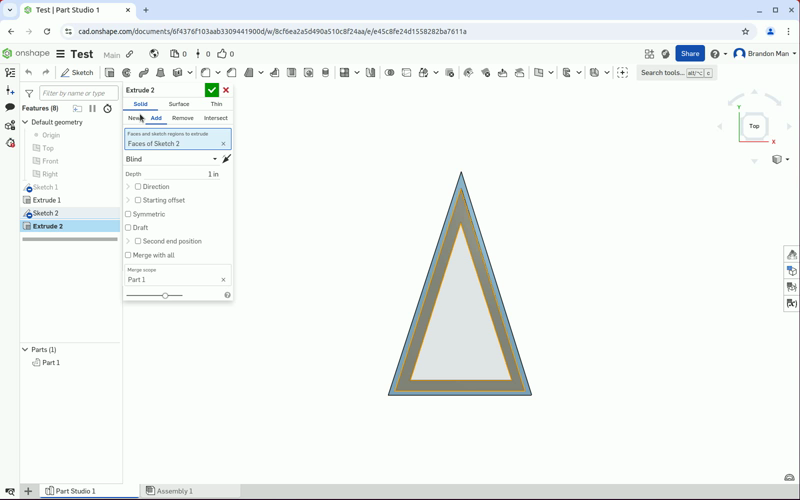
mouse_move(137, 120)
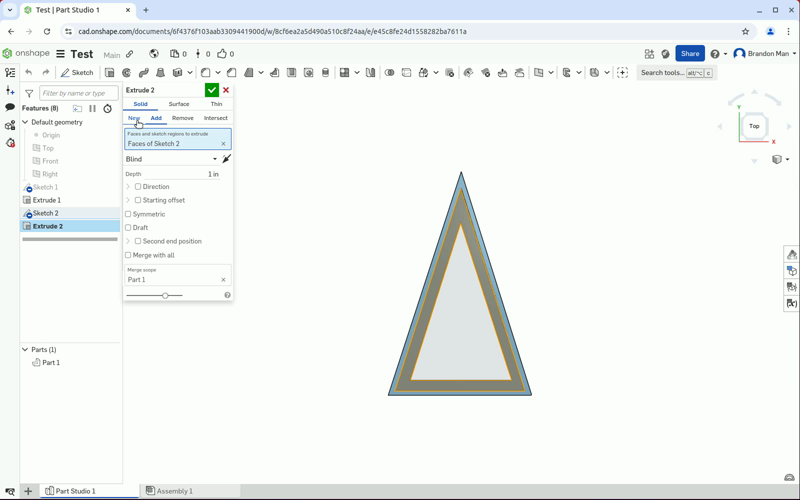
click(137, 120)
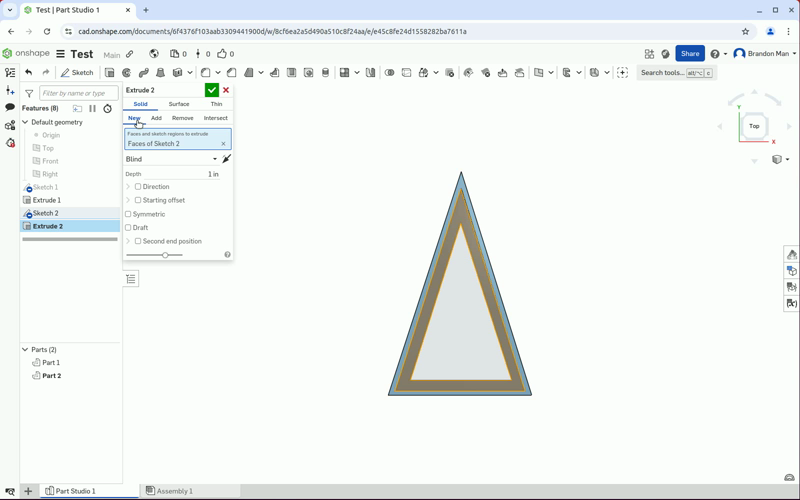
key(tab, 4)
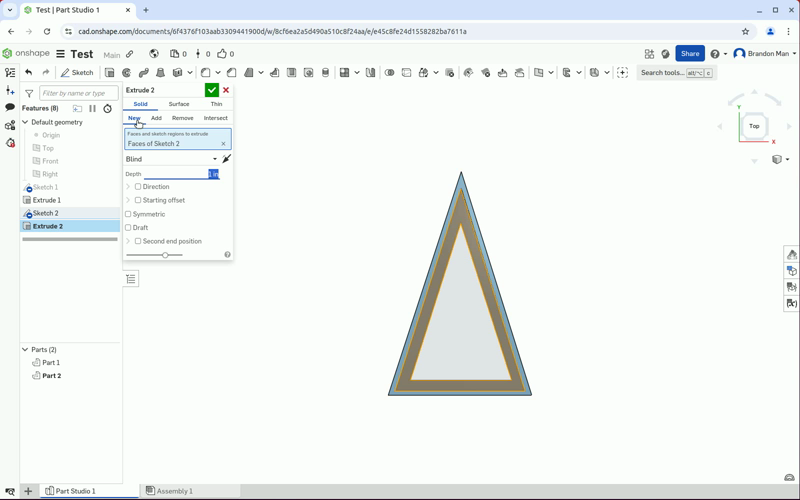
text(0.722)
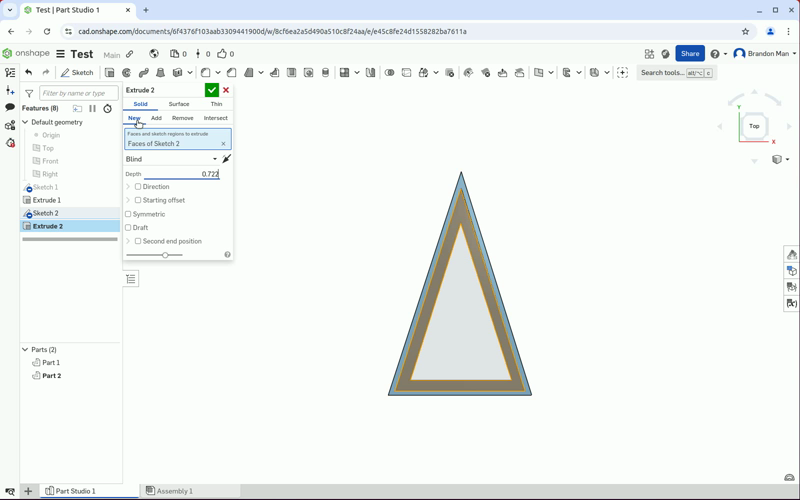
key(enter)
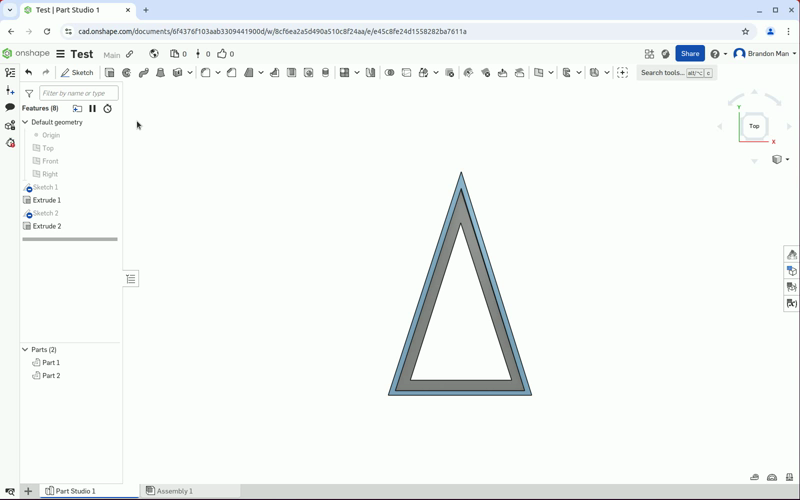
key(shift+h)
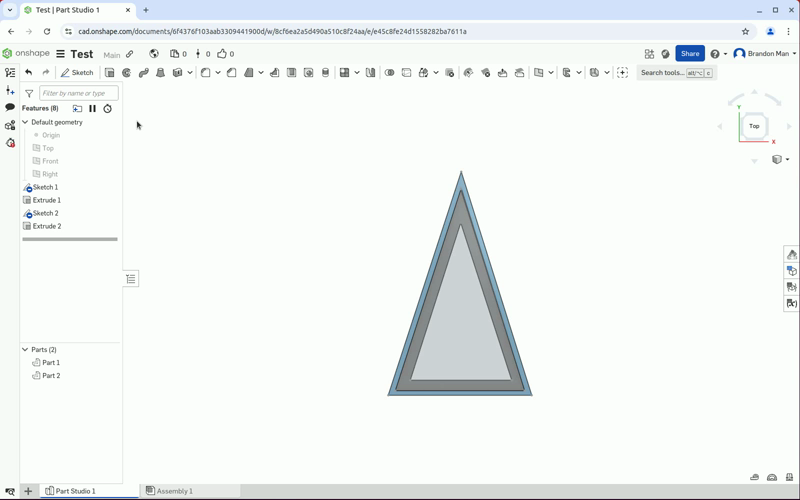
key(shift+h)
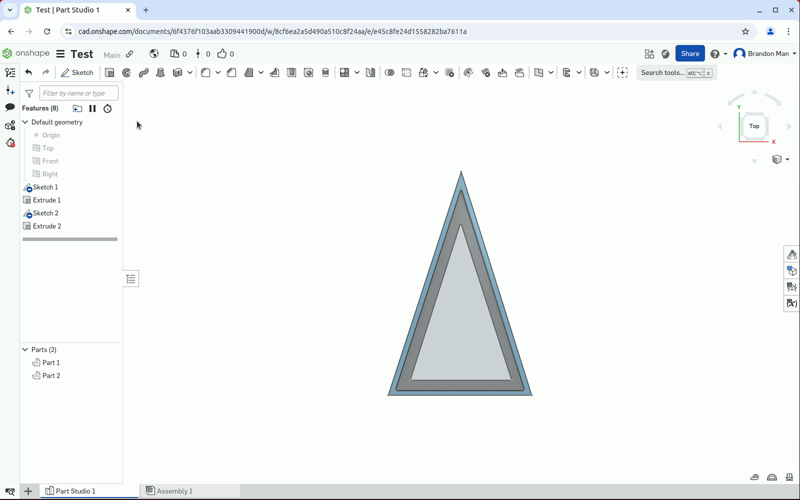
key(shift+7)
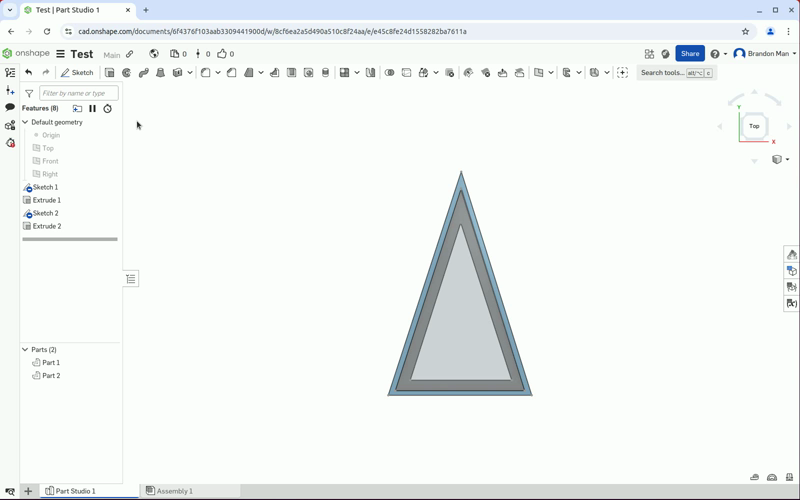
key(up, 3)
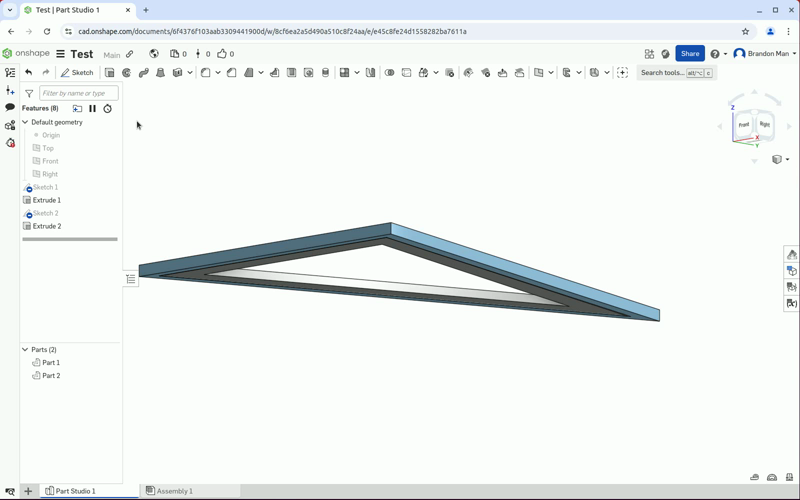
key(left, 3)
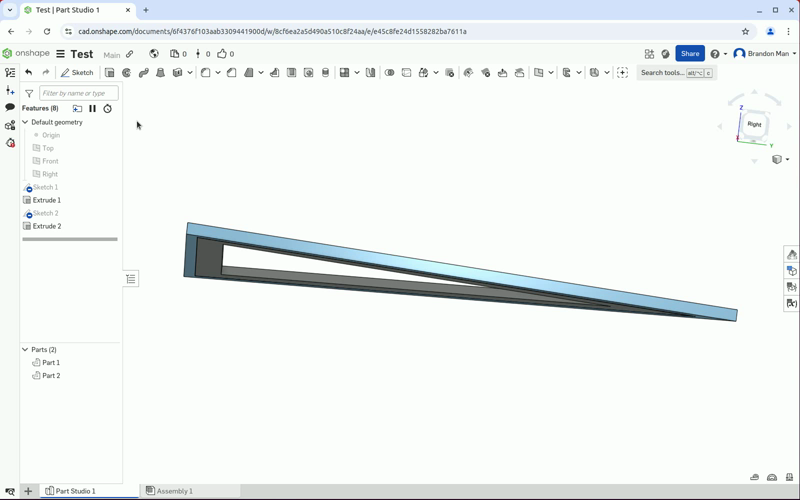
key(right, 3)
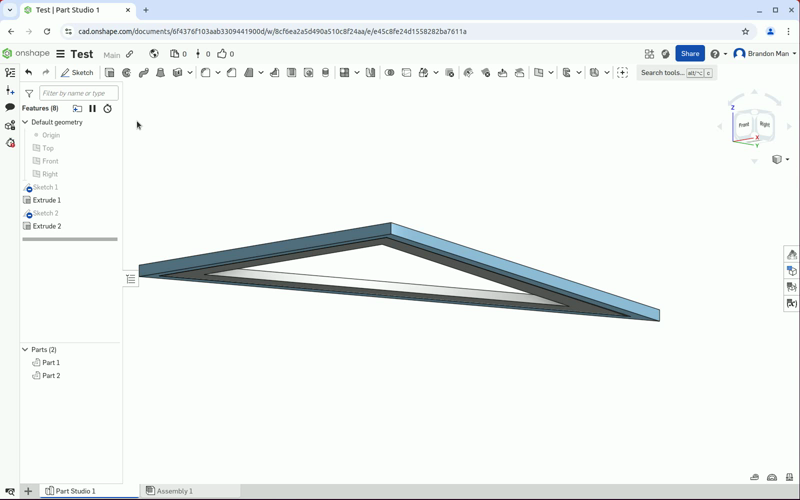
key(down, 3)
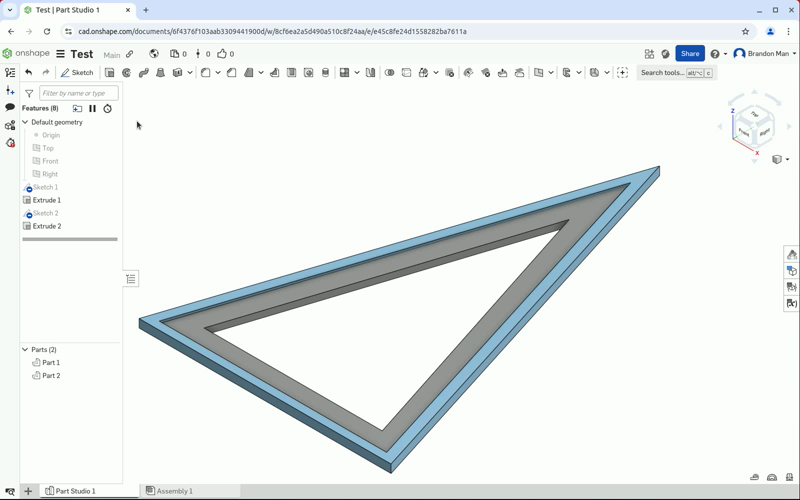
mouse_move(73, 189)
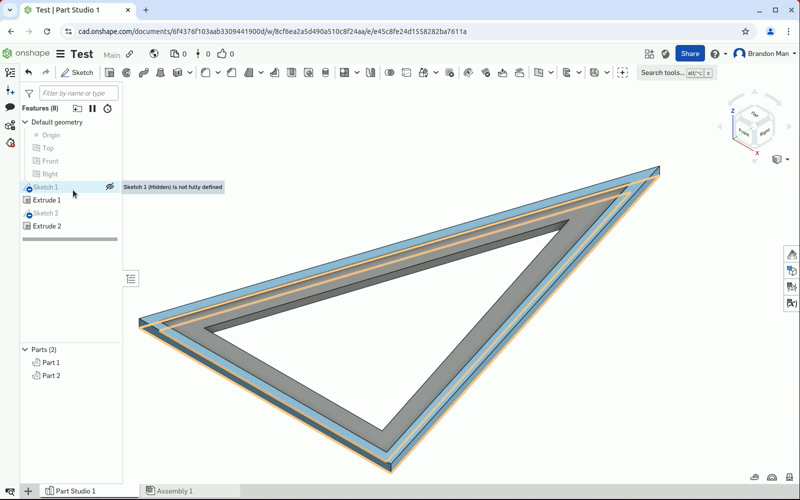
click(73, 189)